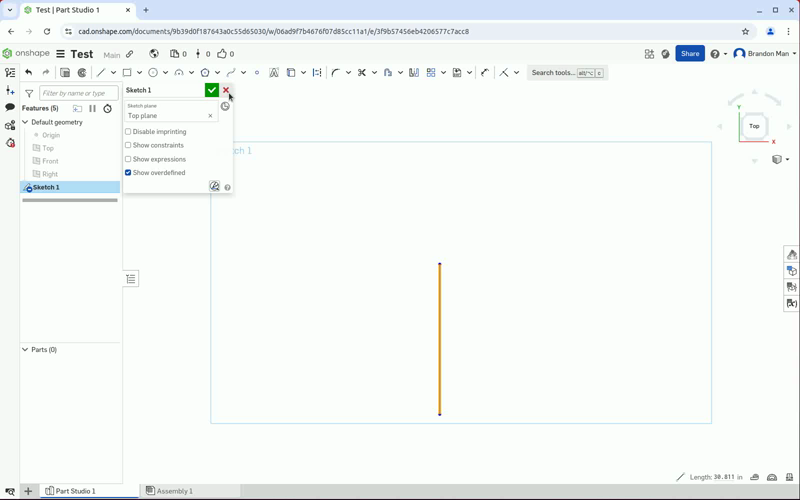
key(shift+h)
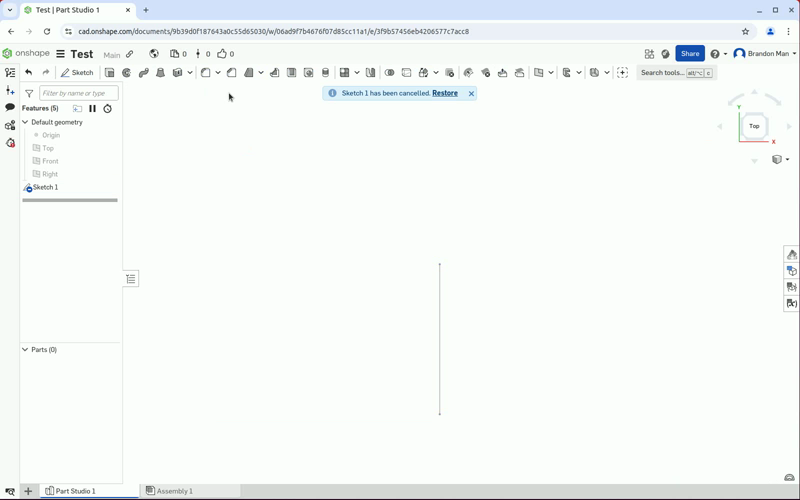
key(shift+s)
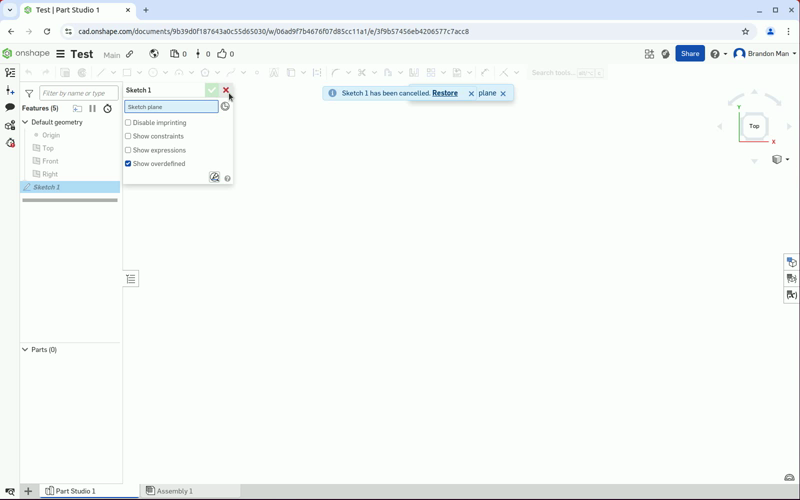
mouse_move(73, 150)
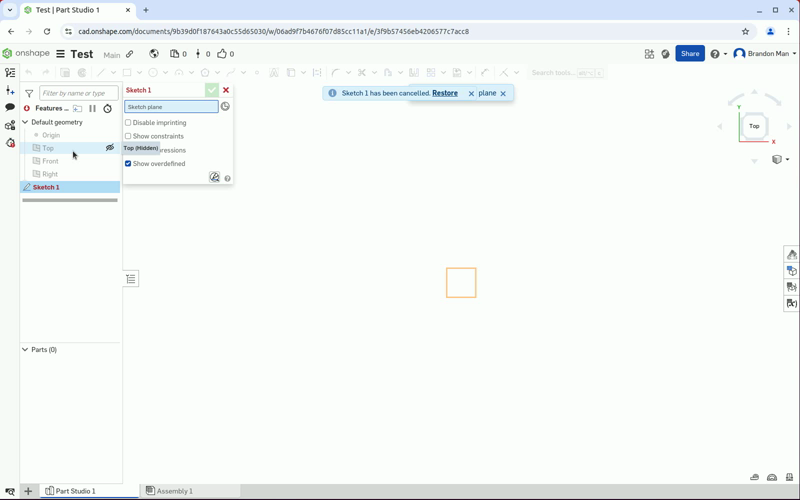
click(73, 150)
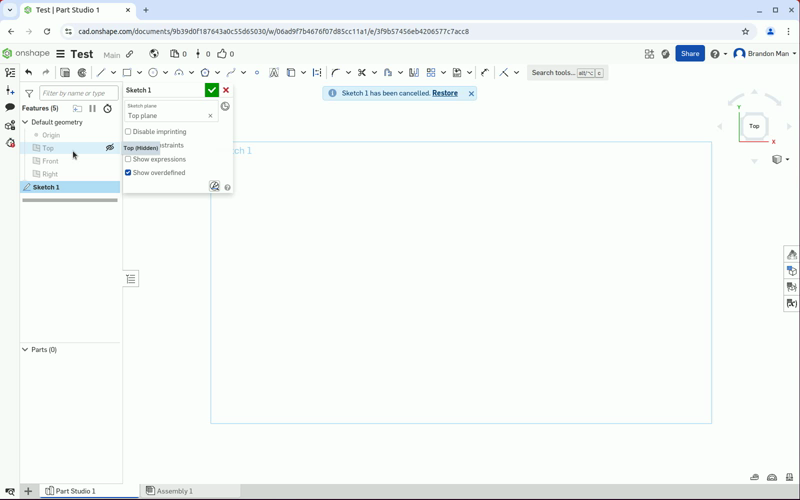
mouse_move(73, 352)
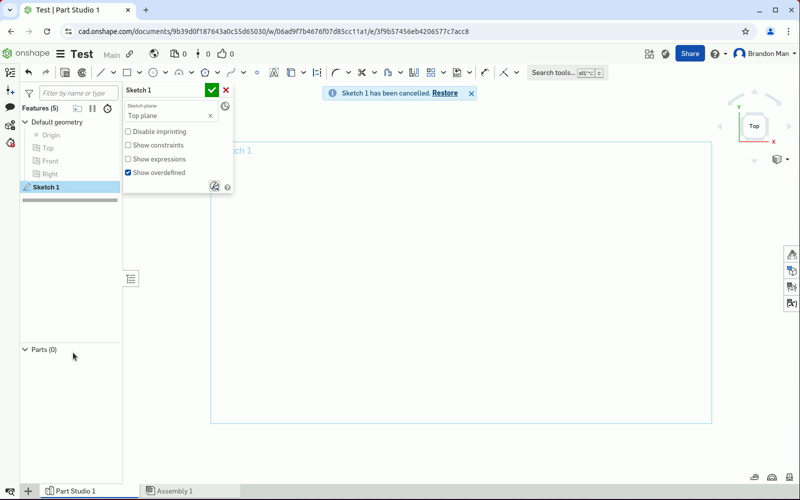
key(y)
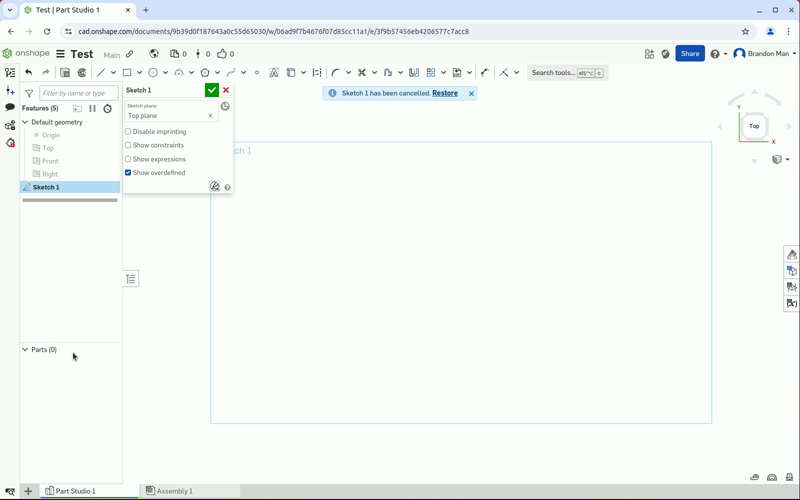
key(l)
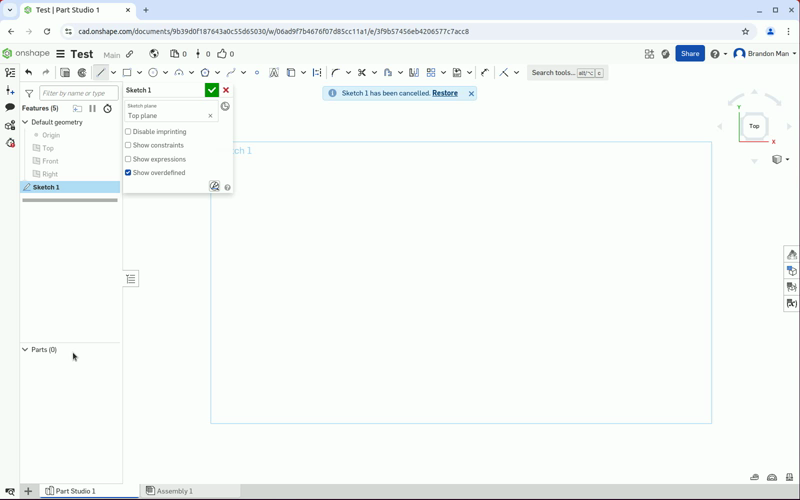
key_down(shift)
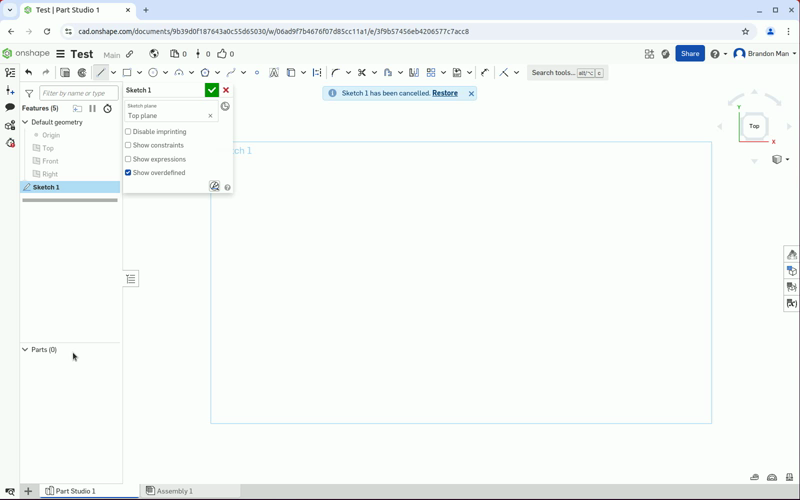
mouse_move(348, 287)
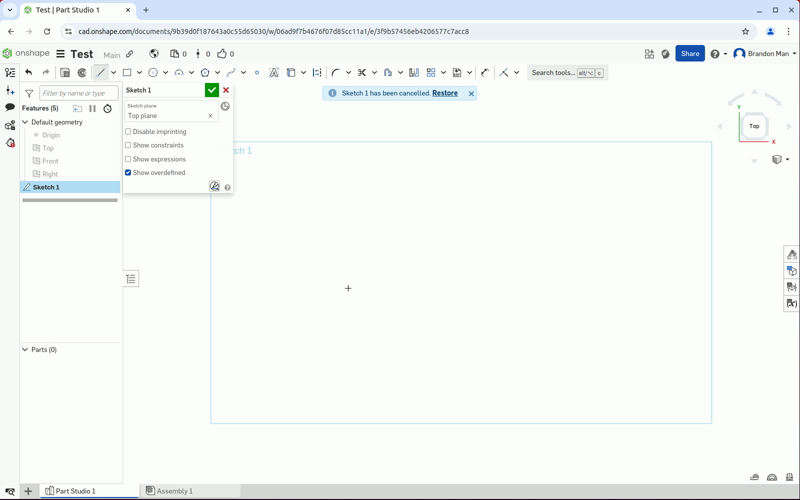
click(348, 287)
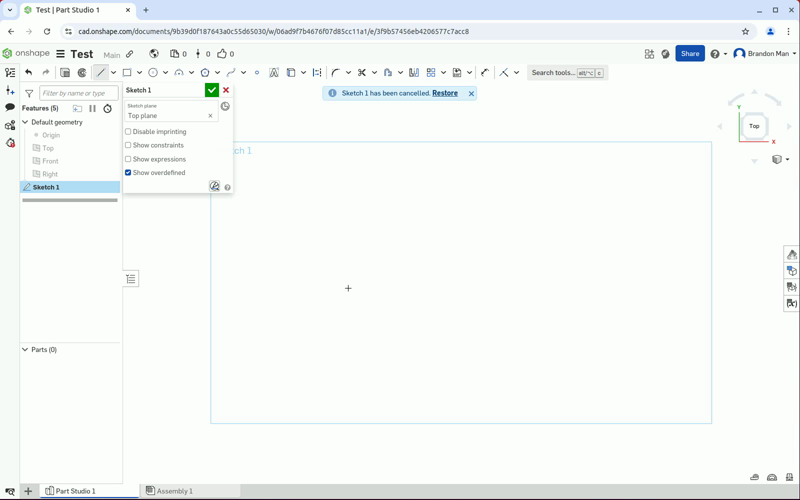
key_up(shift)
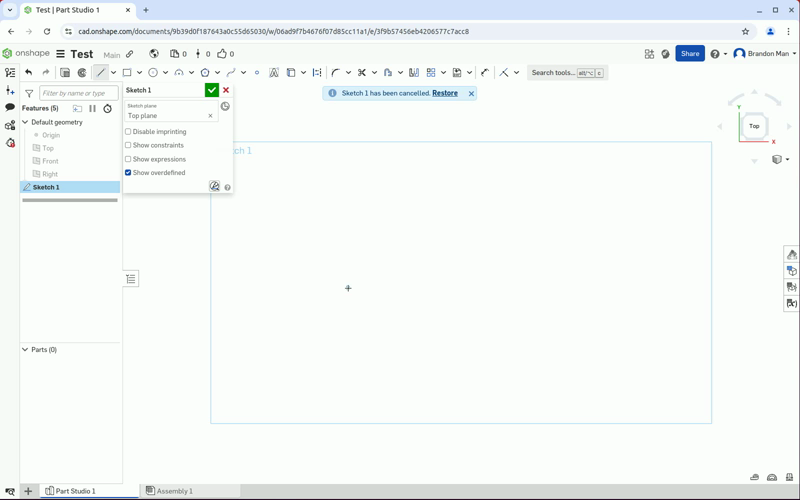
key_down(shift)
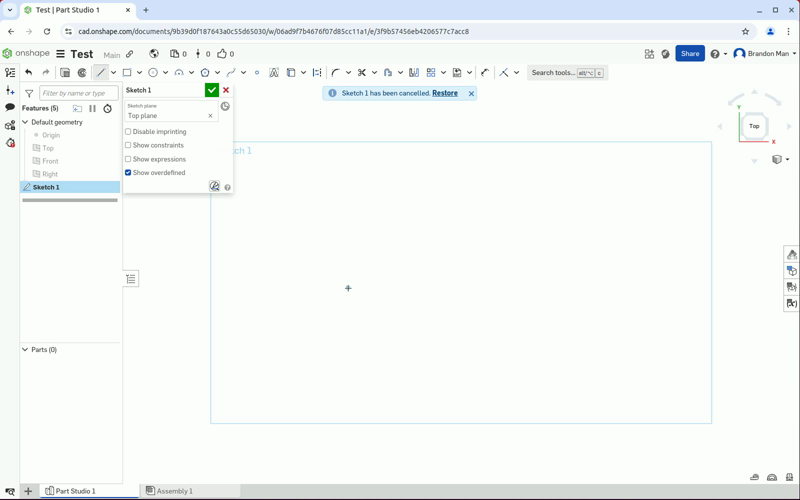
mouse_move(431, 287)
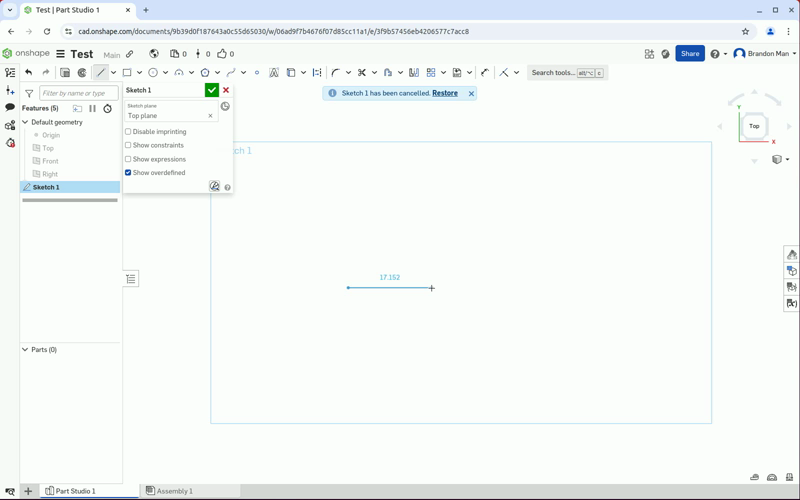
click(431, 287)
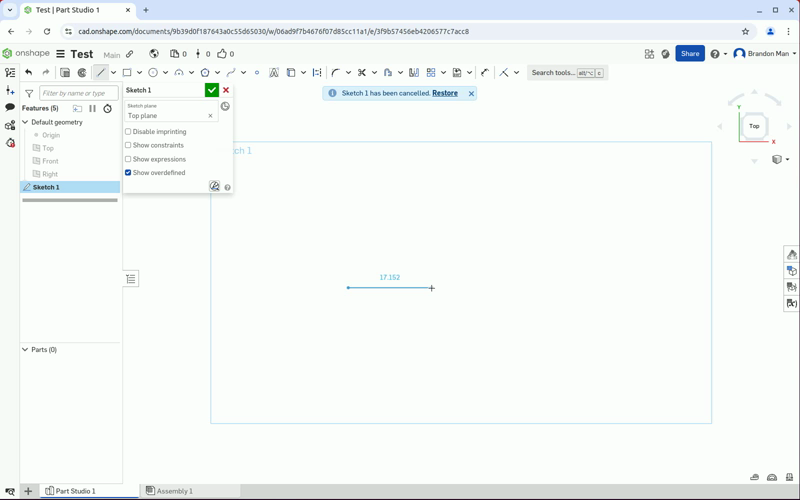
key_up(shift)
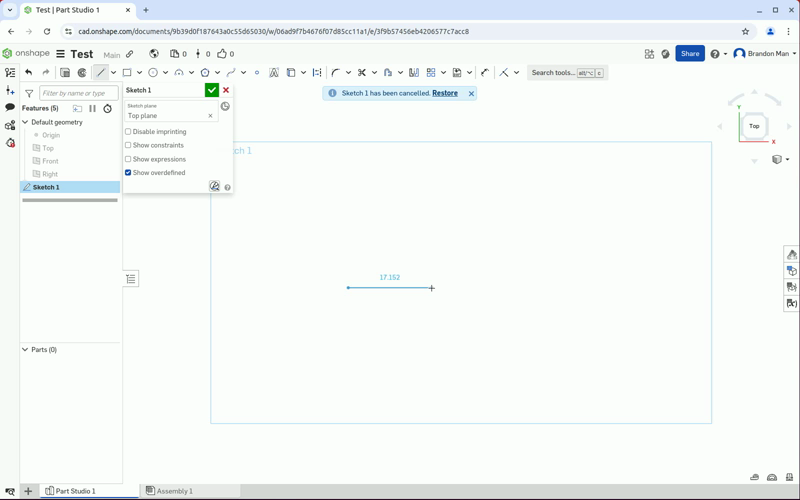
key_down(shift)
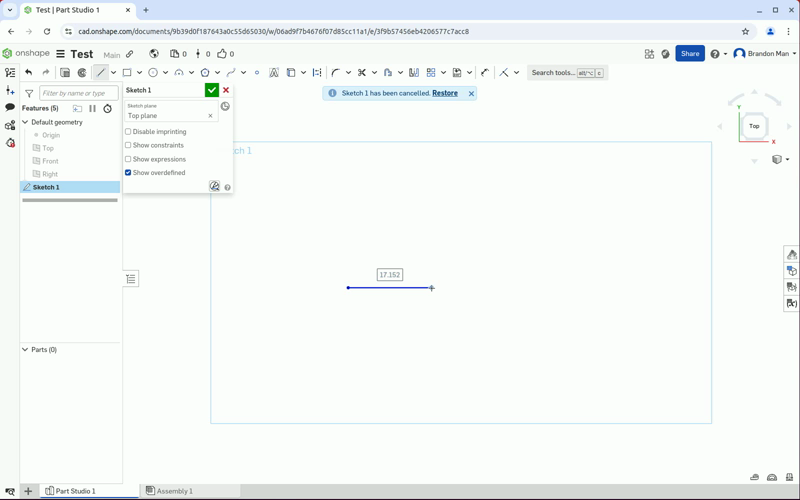
mouse_move(461, 287)
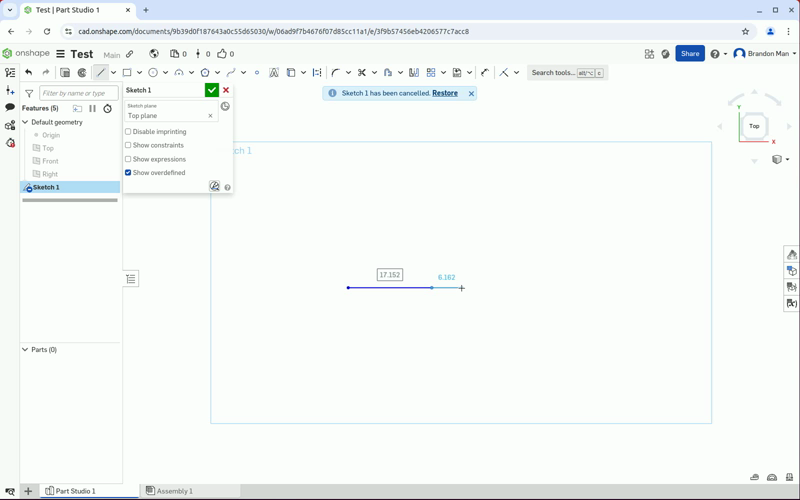
mouse_move(456, 287)
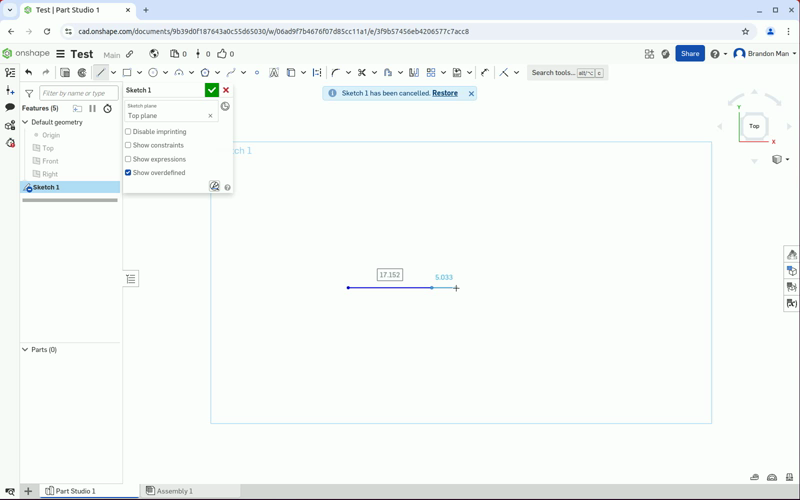
click(456, 287)
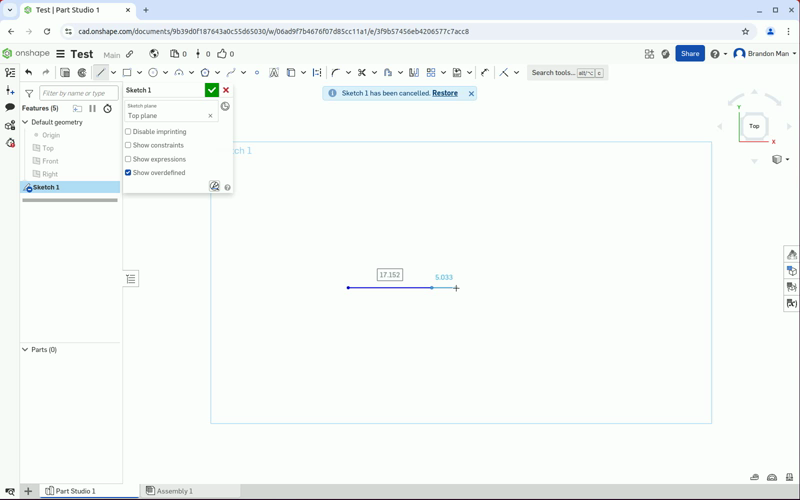
key_up(shift)
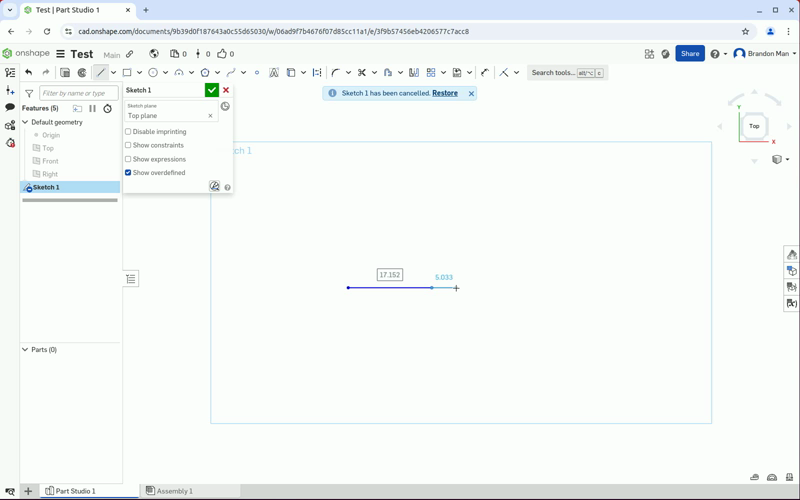
key_down(shift)
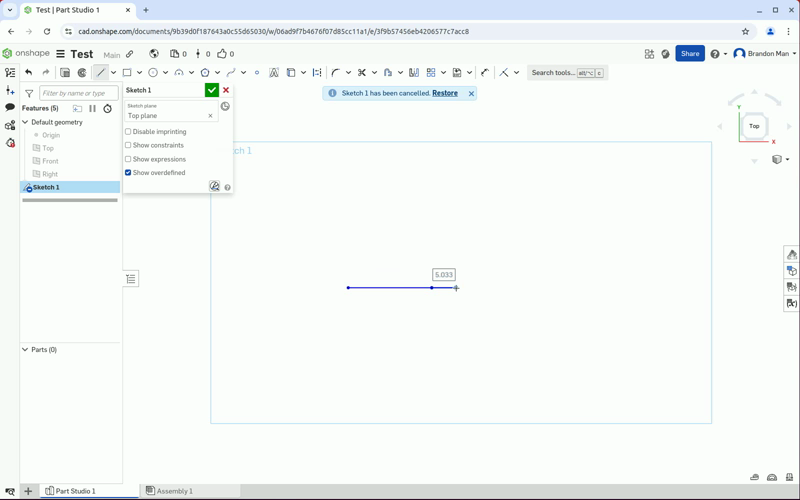
mouse_move(535, 287)
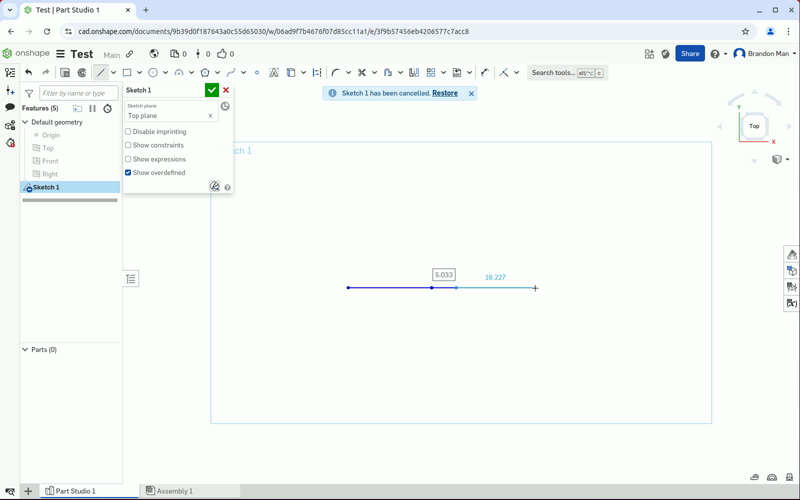
click(535, 287)
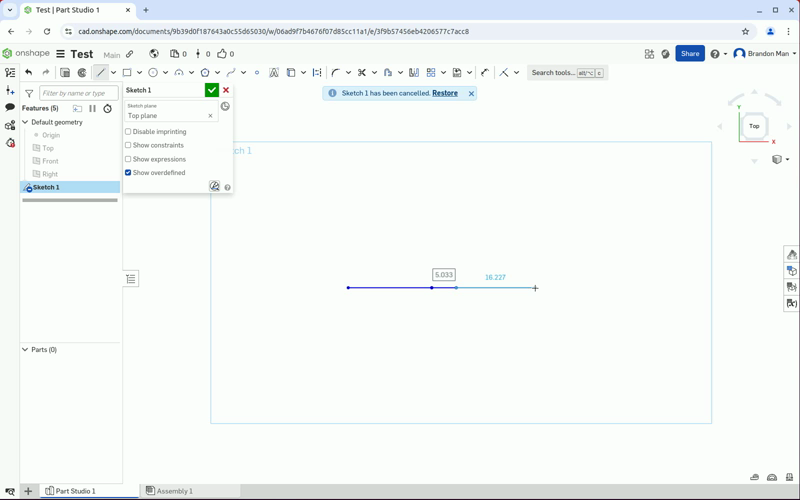
key_up(shift)
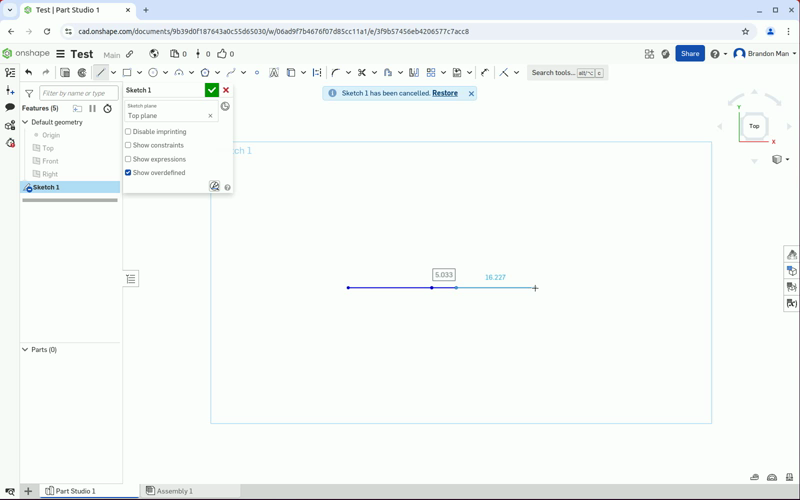
key_down(shift)
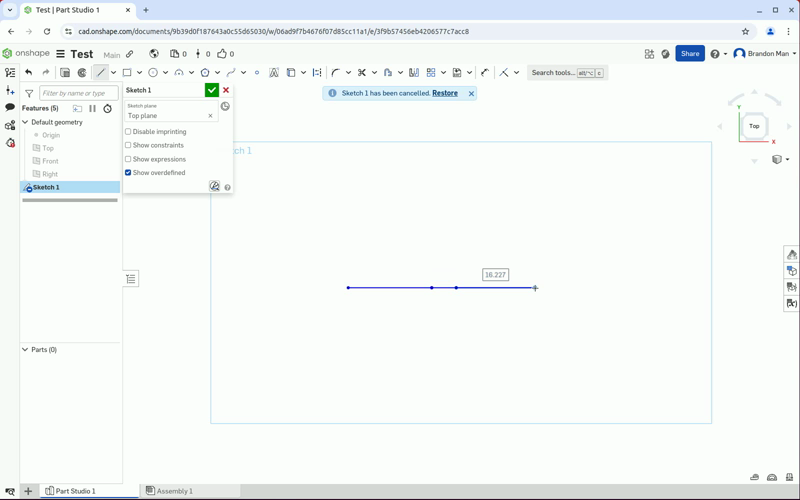
mouse_move(565, 287)
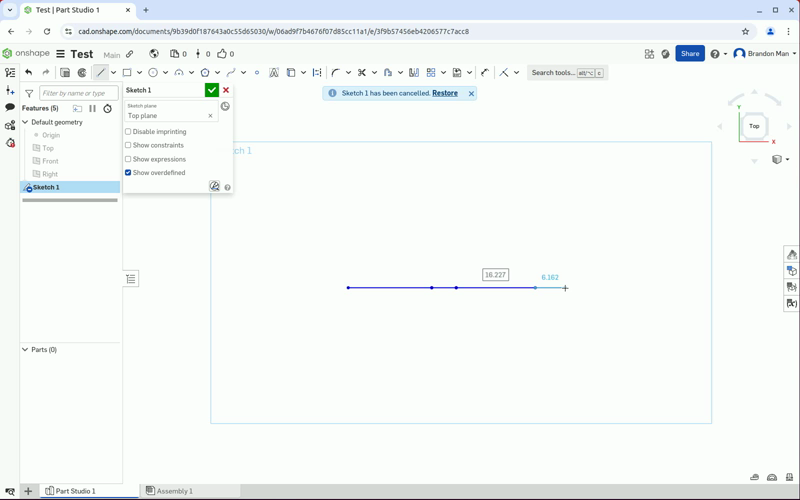
mouse_move(543, 287)
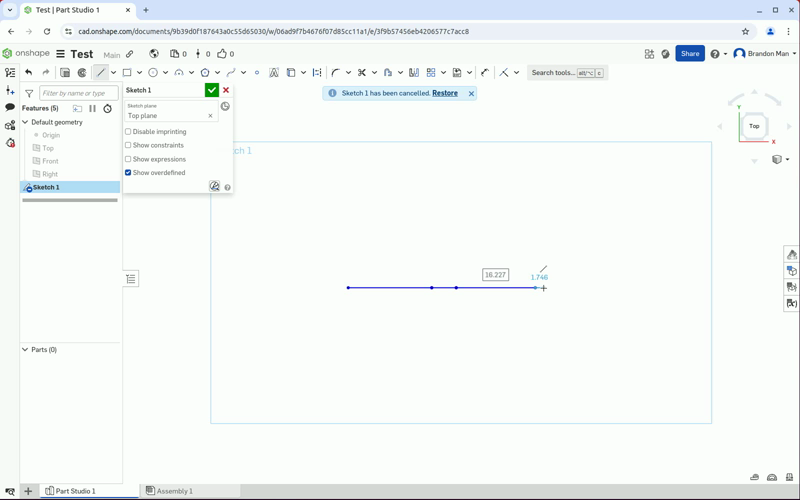
click(543, 287)
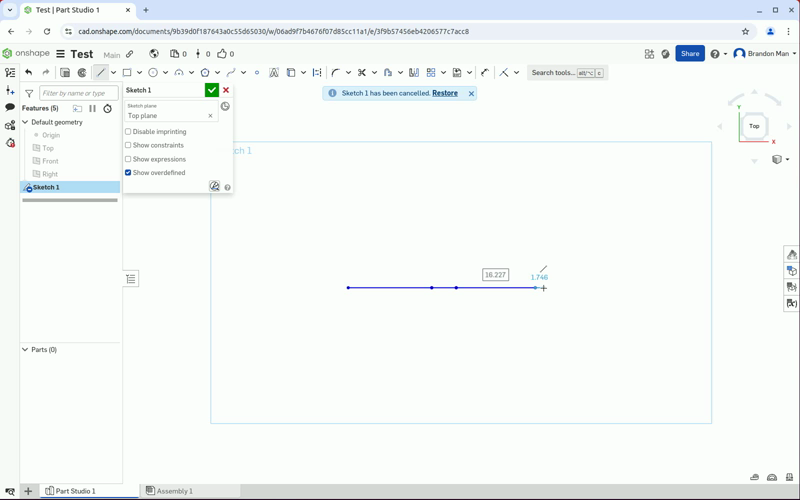
key_up(shift)
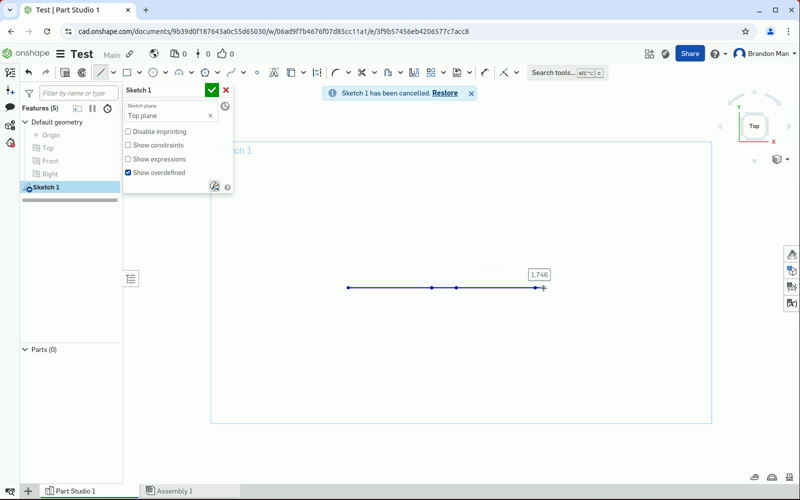
key_down(shift)
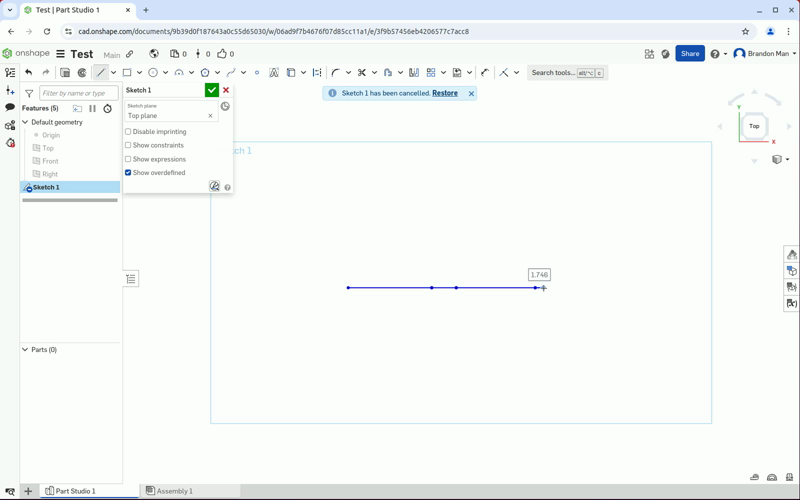
mouse_move(573, 287)
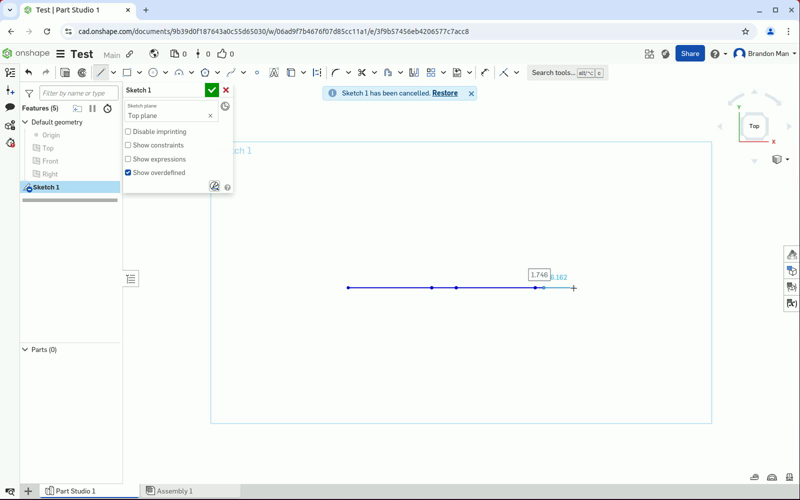
mouse_move(557, 270)
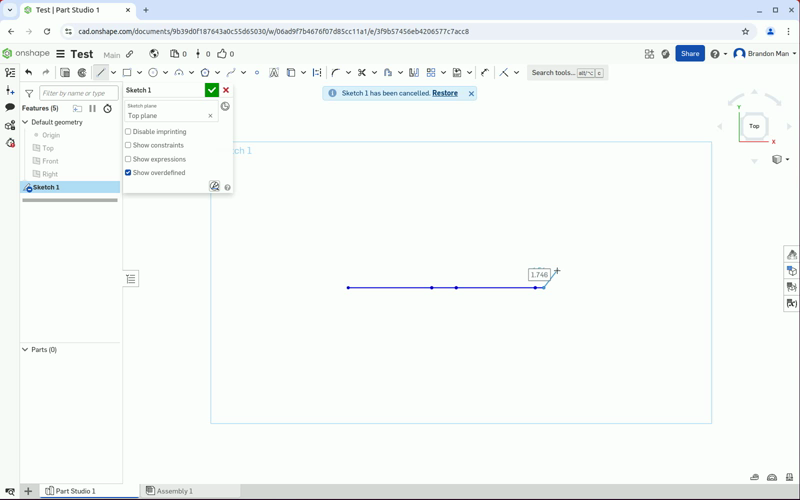
click(557, 270)
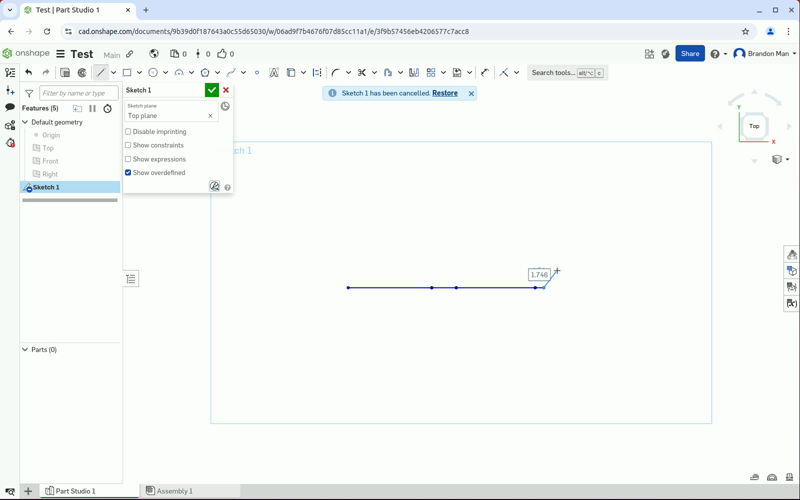
key_up(shift)
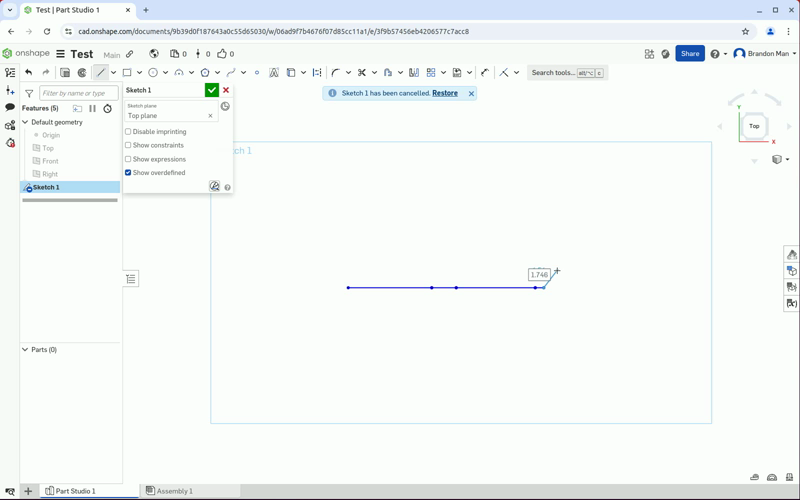
key(esc)
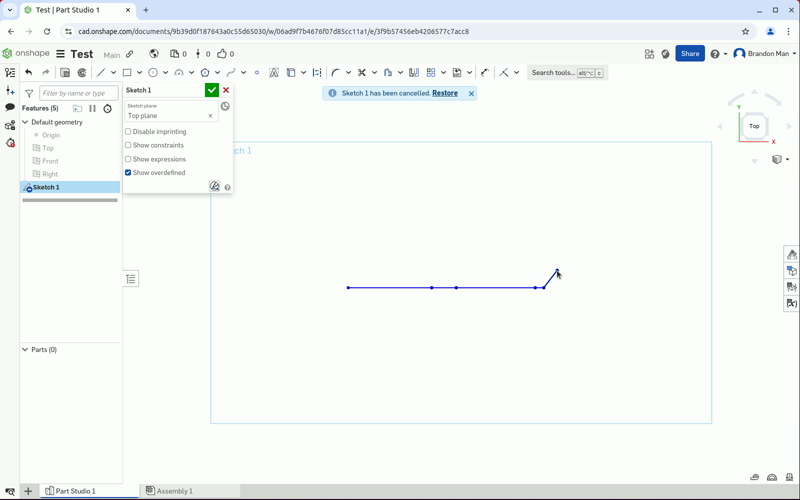
key(a)
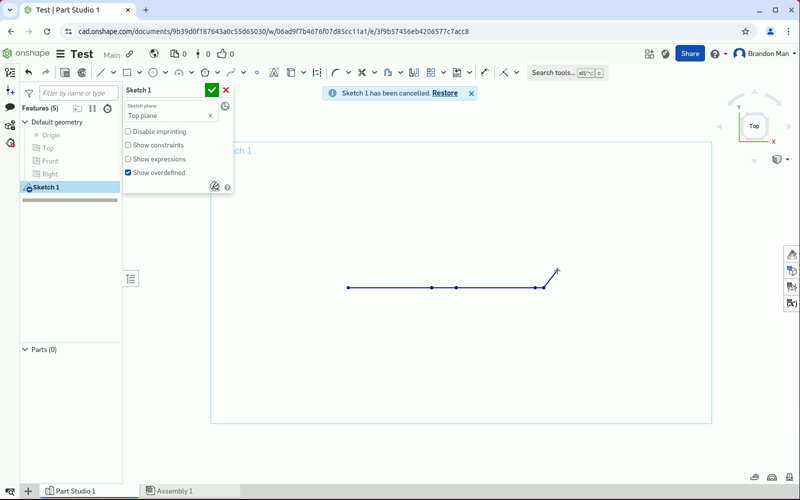
mouse_move(557, 270)
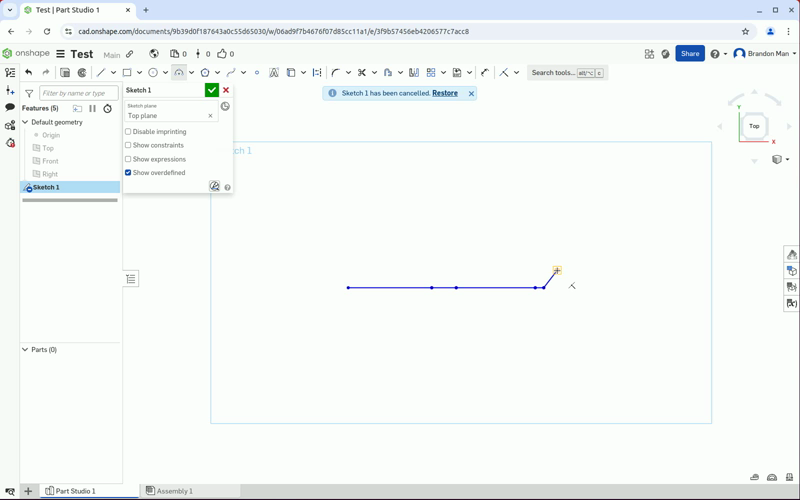
click(557, 270)
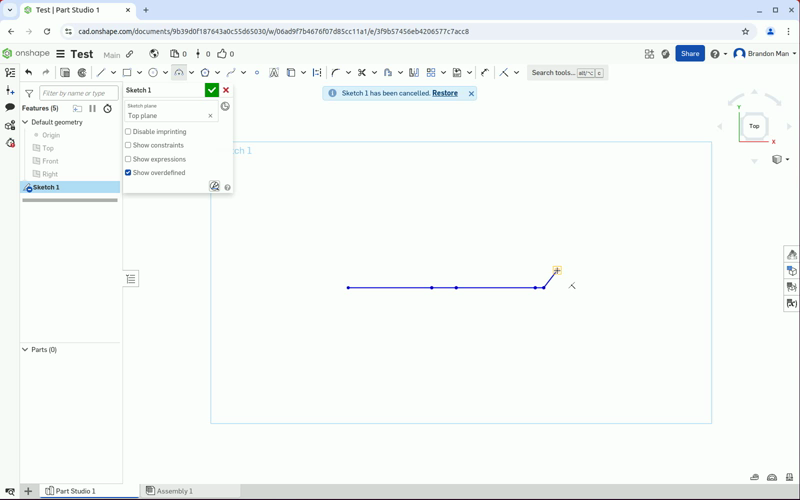
key_down(shift)
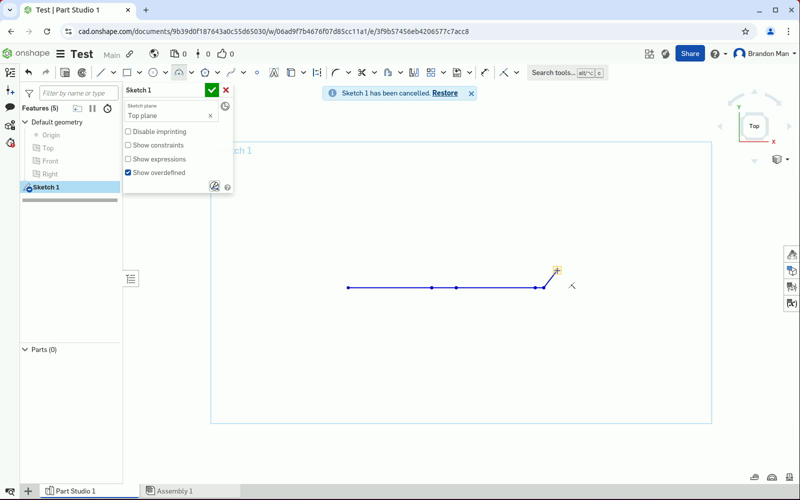
mouse_move(546, 258)
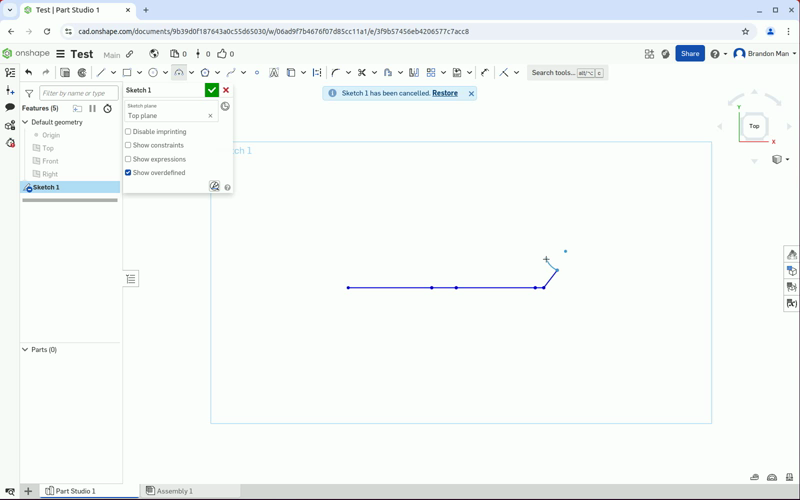
click(546, 258)
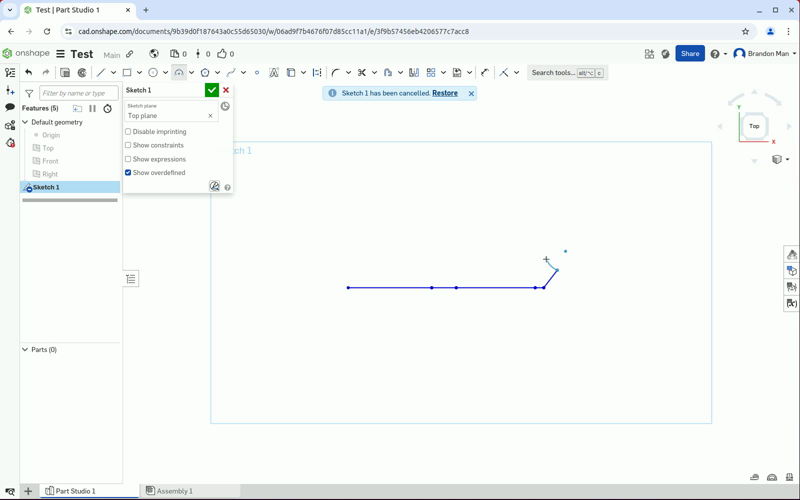
mouse_move(549, 266)
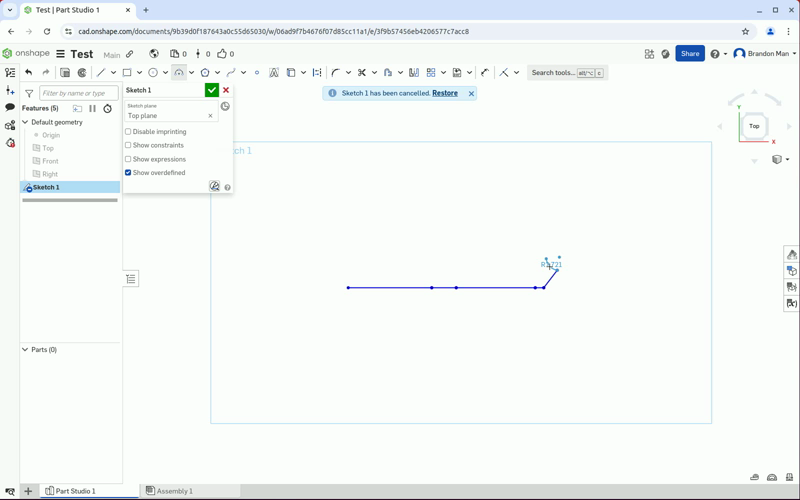
click(549, 266)
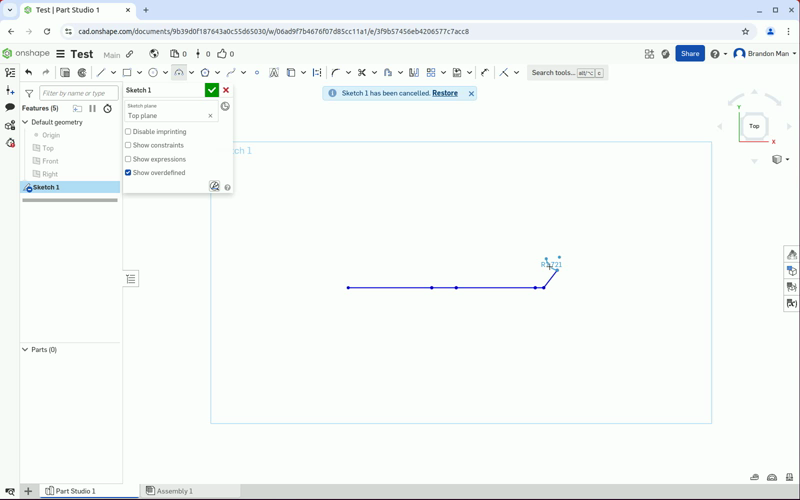
key_up(shift)
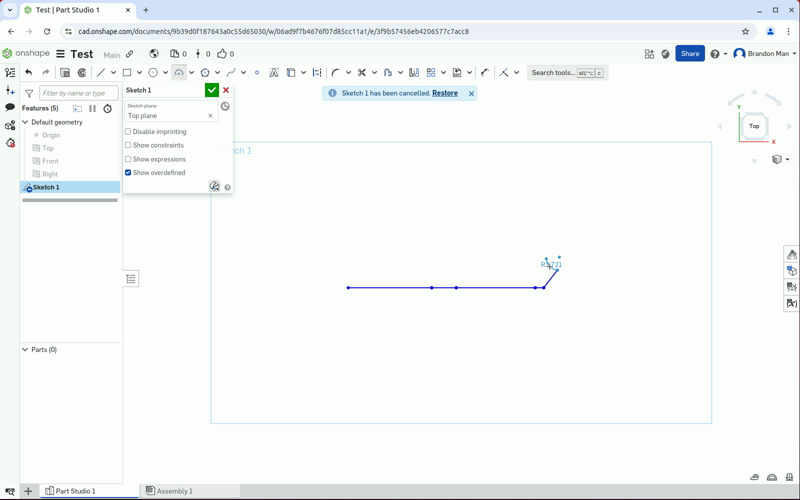
key(esc)
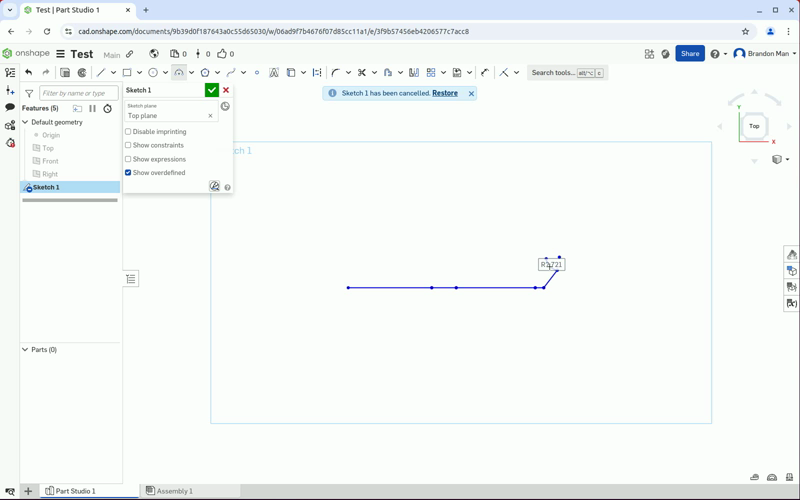
key(l)
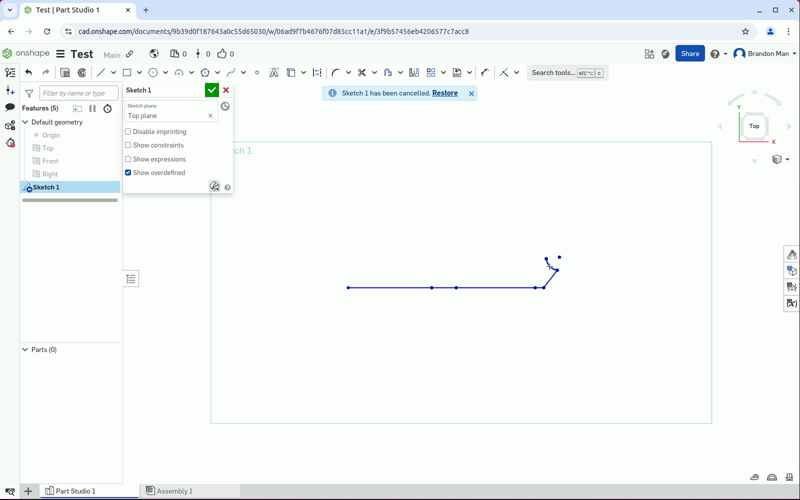
mouse_move(546, 258)
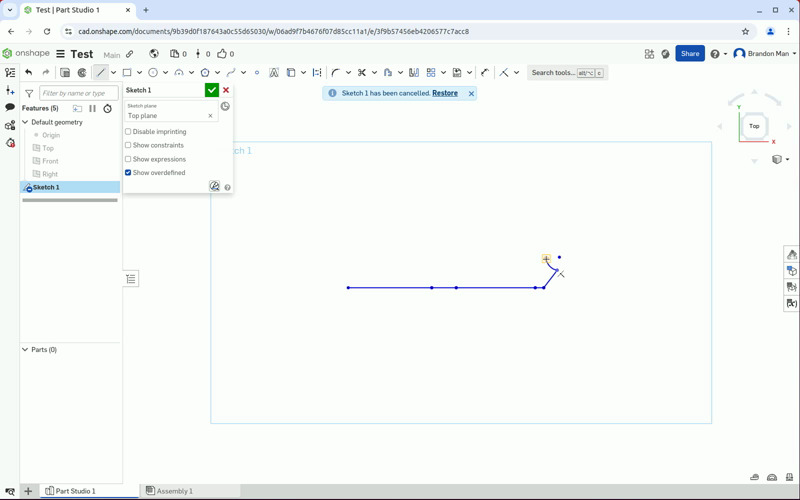
click(546, 258)
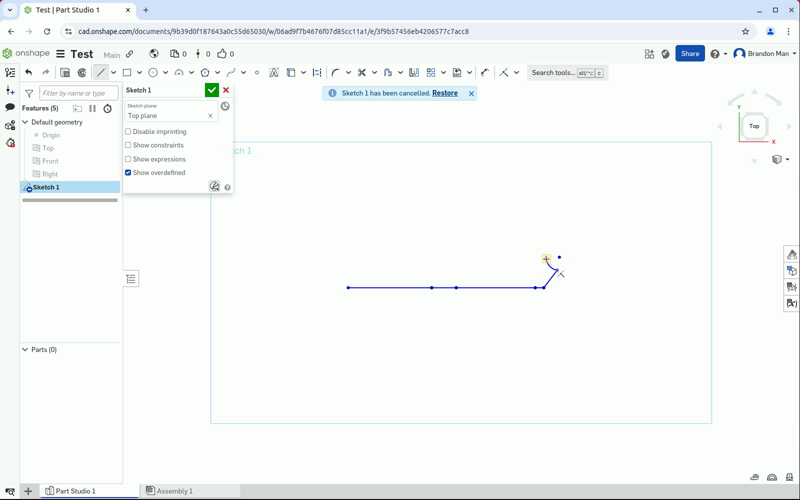
key_down(shift)
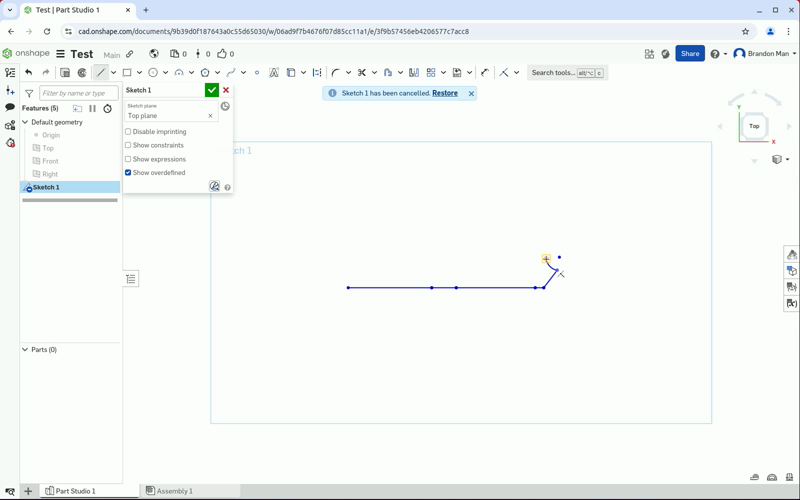
mouse_move(576, 258)
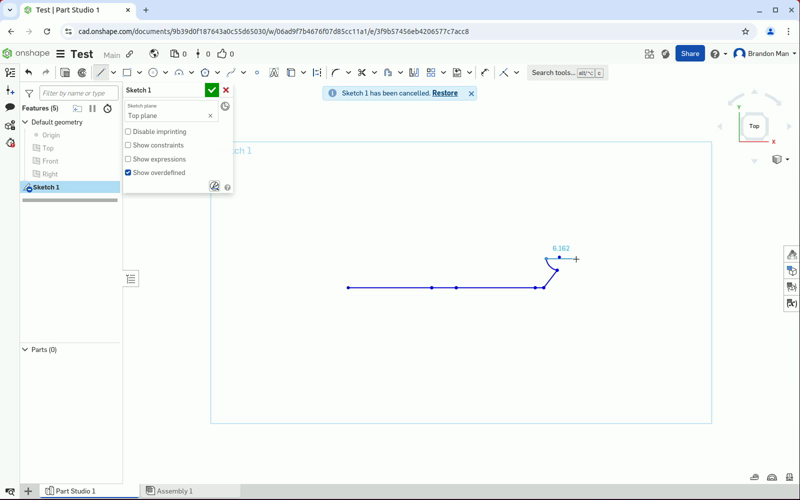
mouse_move(535, 272)
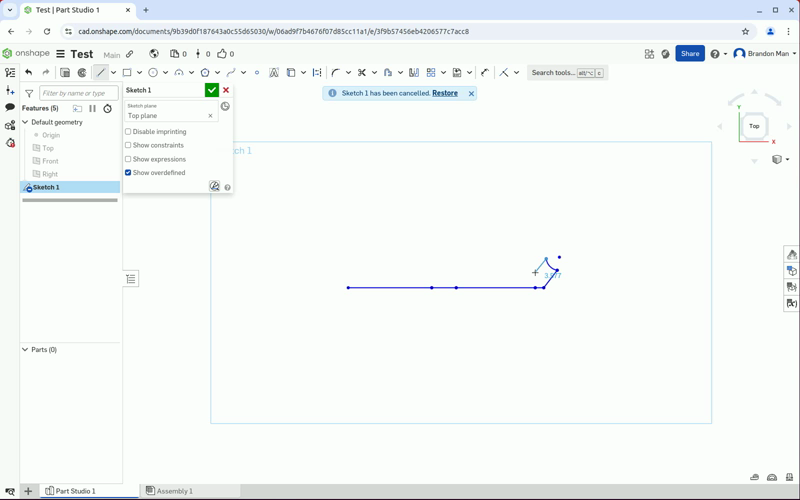
click(535, 272)
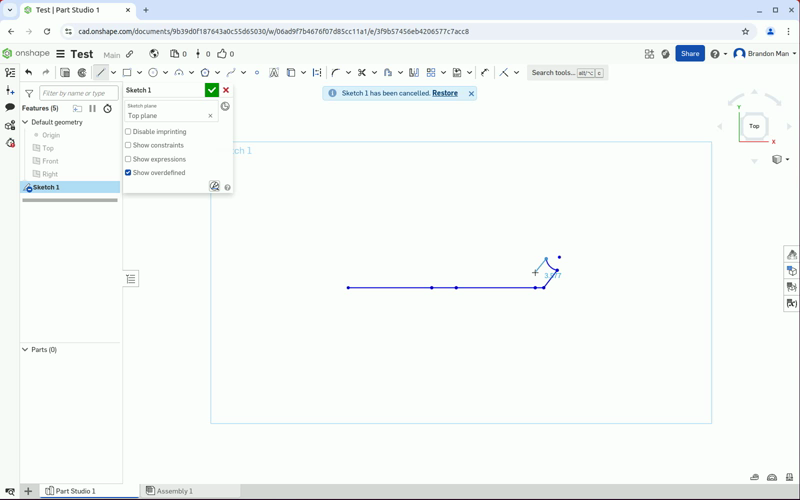
key_up(shift)
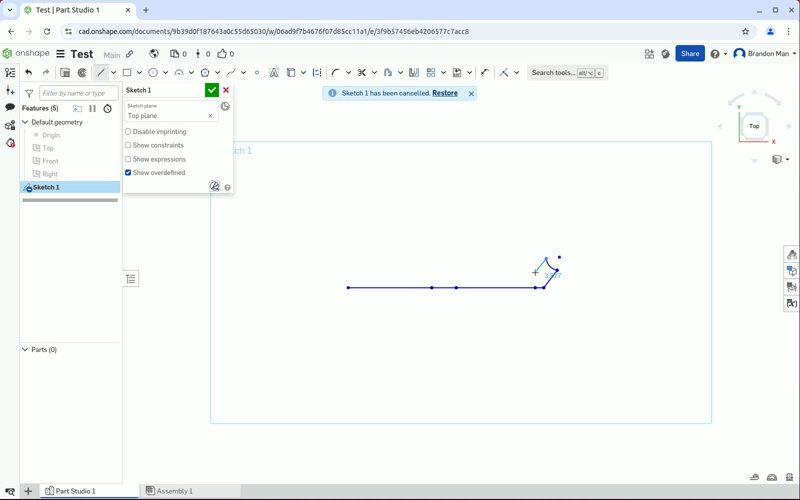
key_down(shift)
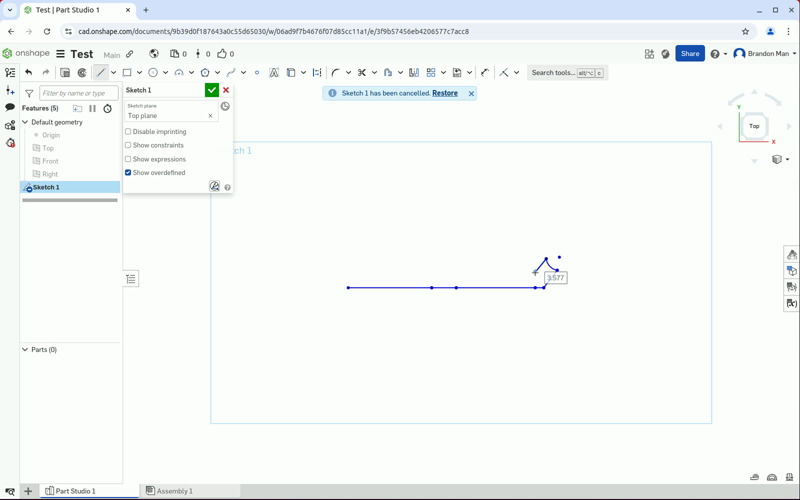
mouse_move(458, 272)
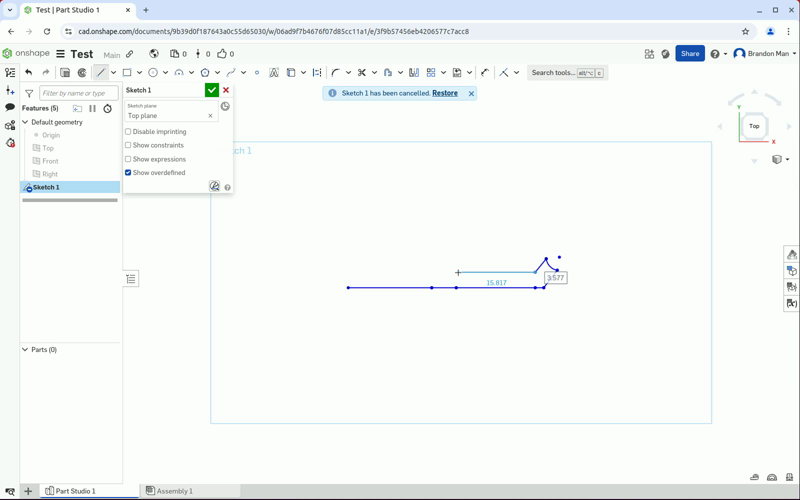
click(458, 272)
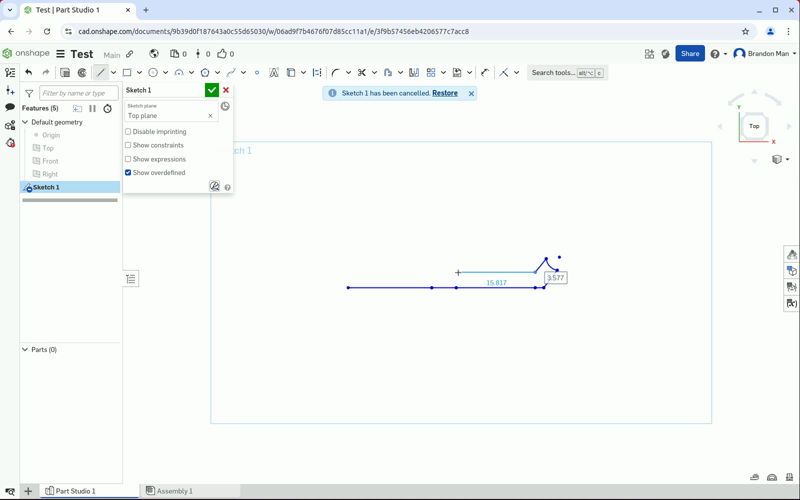
key_up(shift)
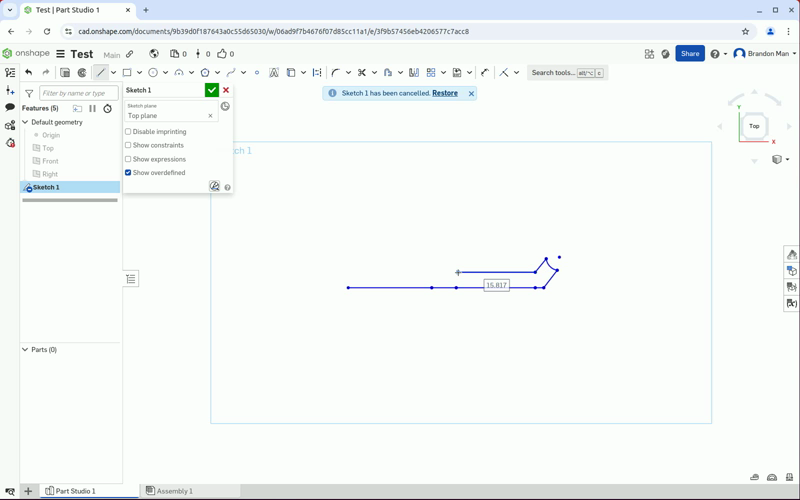
key_down(shift)
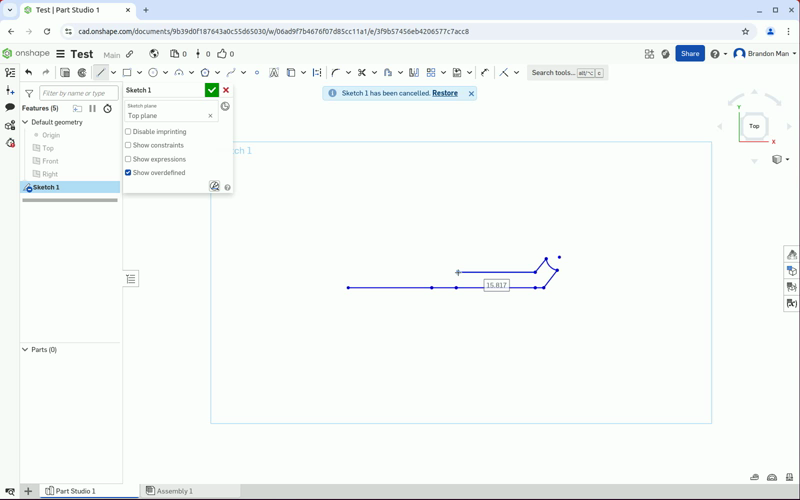
mouse_move(365, 272)
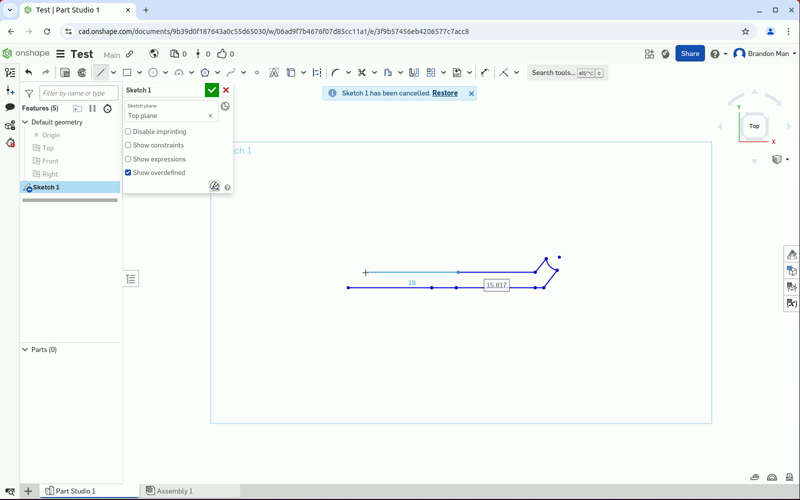
click(365, 272)
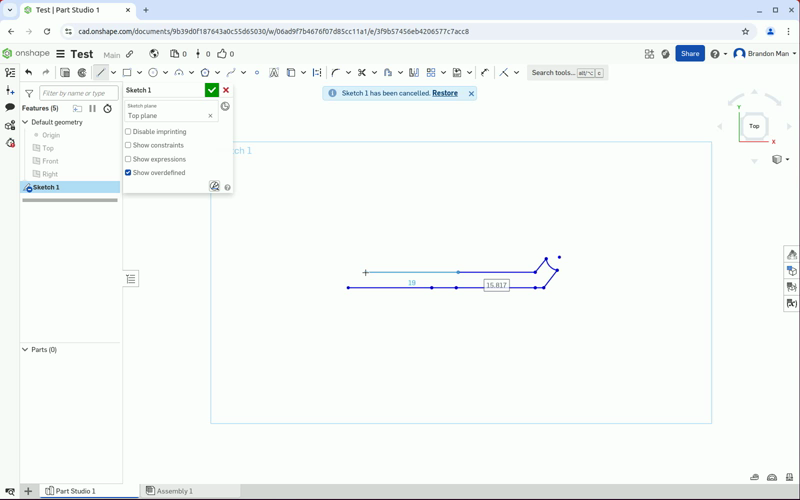
key_up(shift)
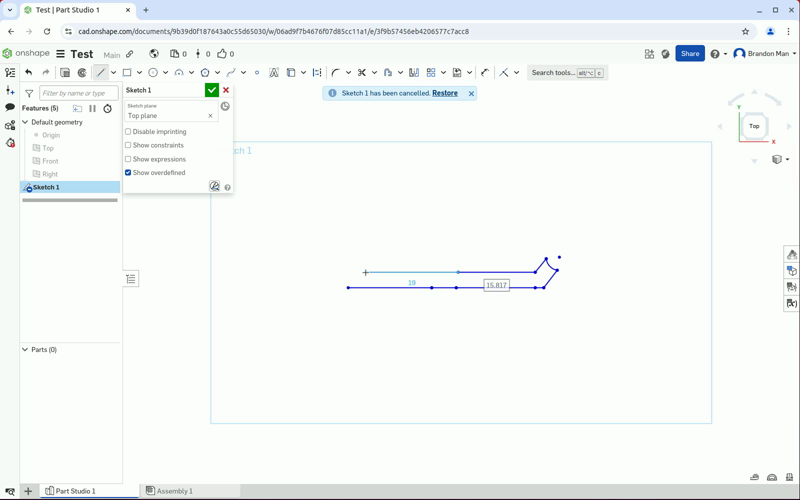
key_down(shift)
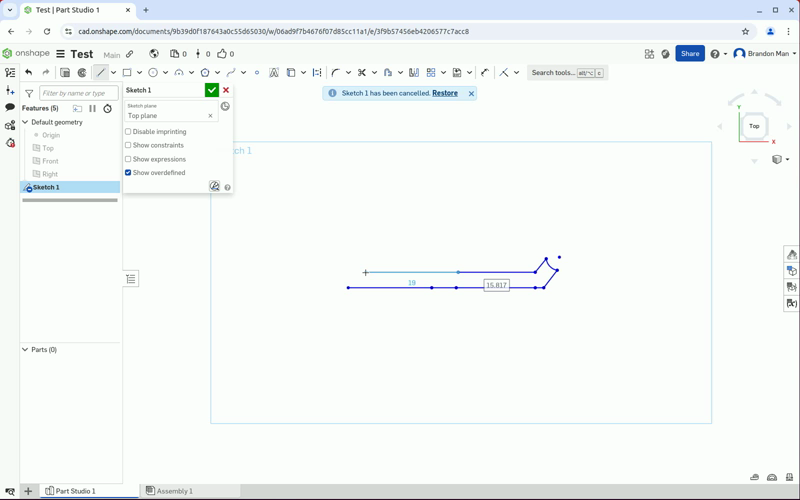
mouse_move(395, 272)
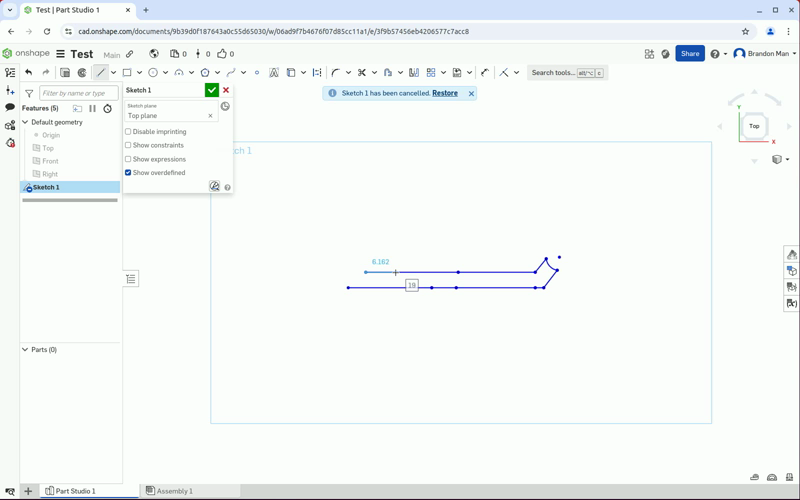
mouse_move(361, 265)
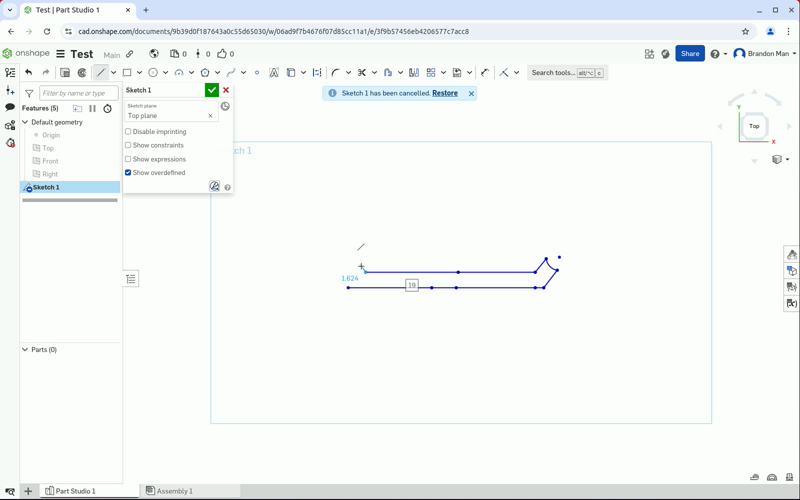
click(361, 265)
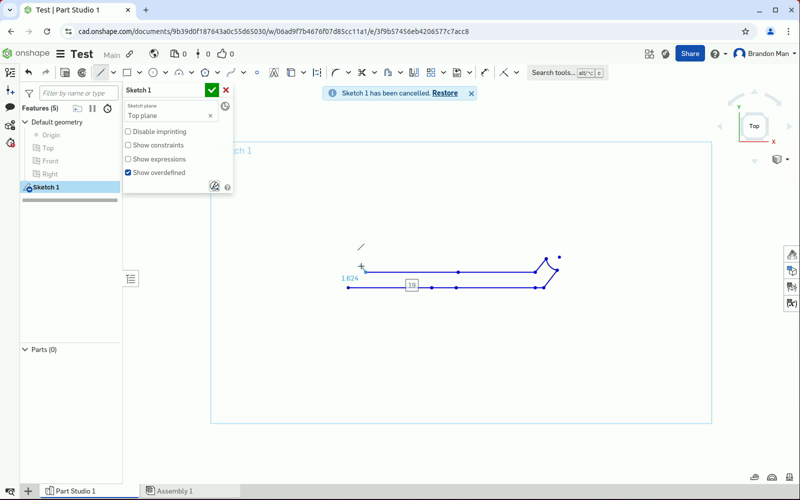
key_up(shift)
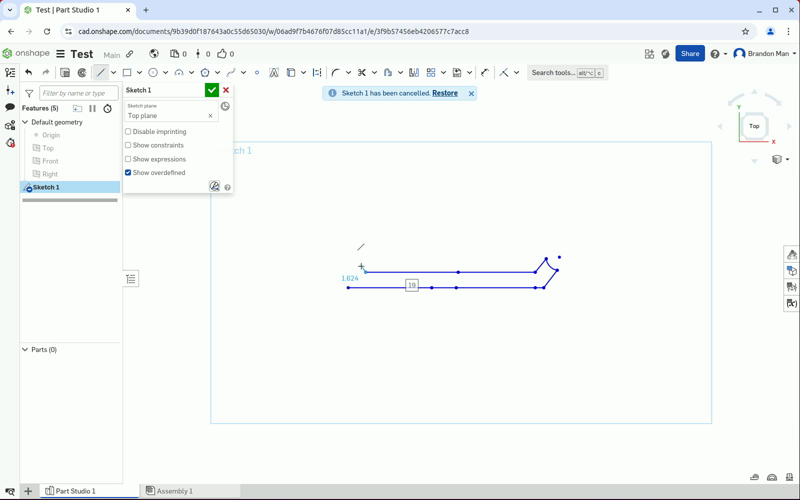
key(esc)
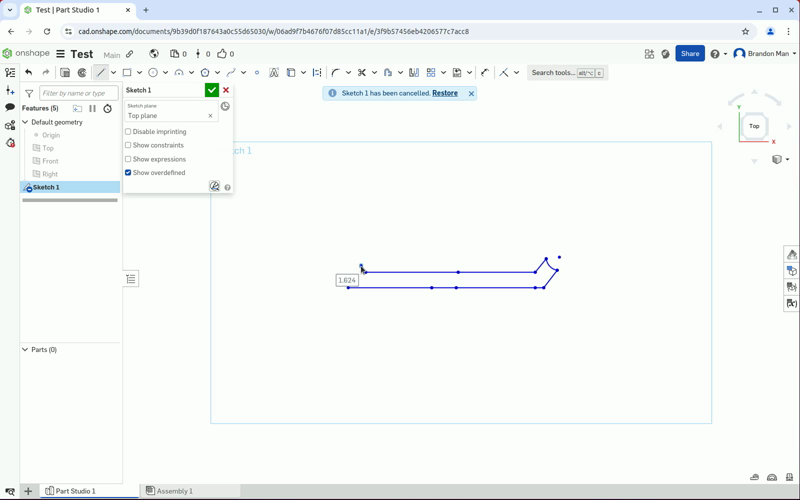
key(a)
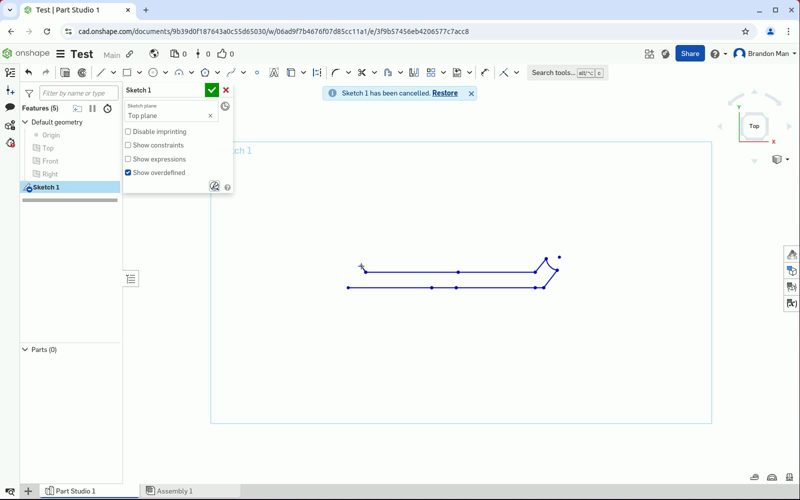
mouse_move(361, 265)
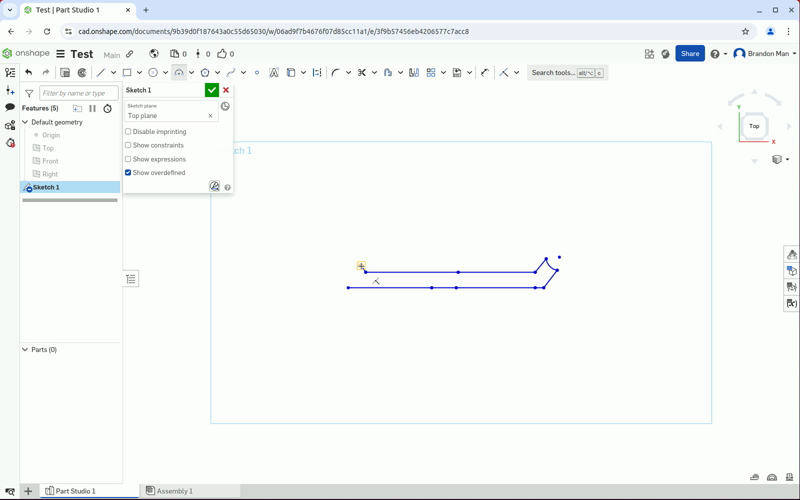
click(361, 265)
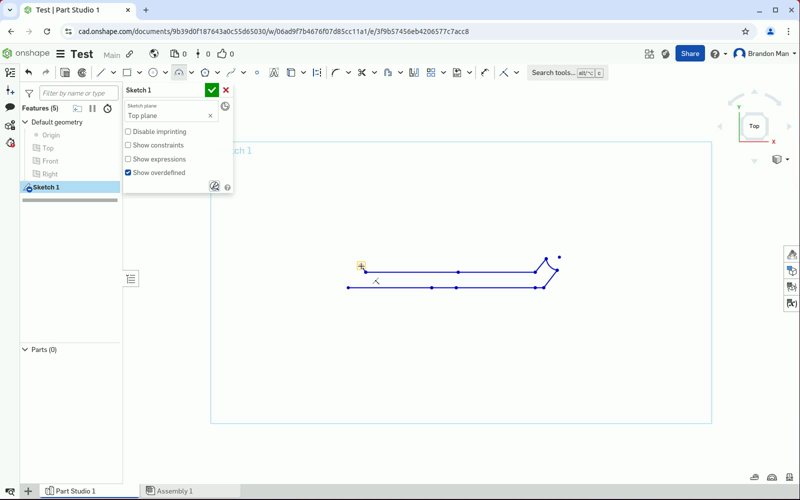
key_down(shift)
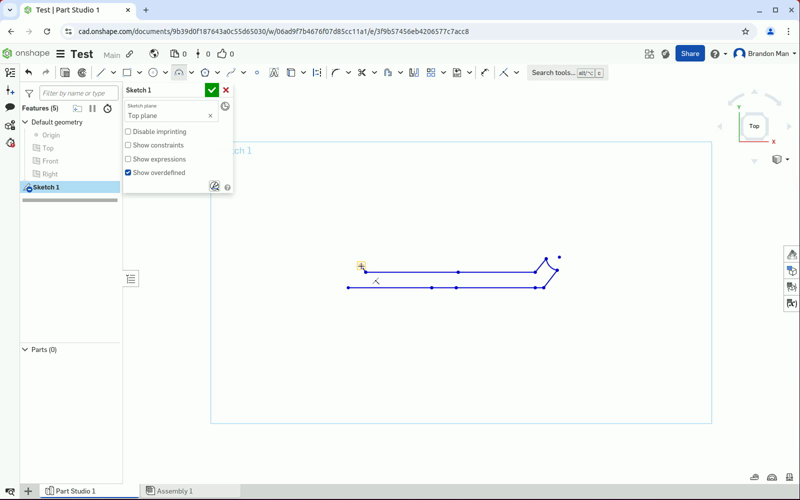
mouse_move(348, 270)
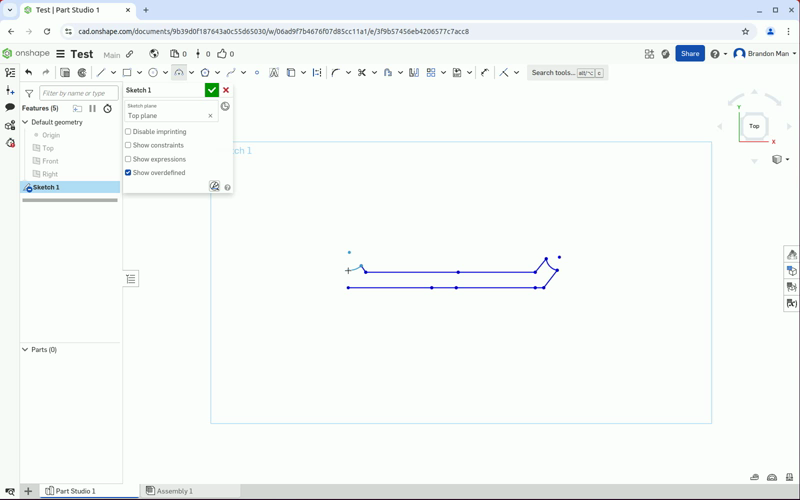
click(348, 270)
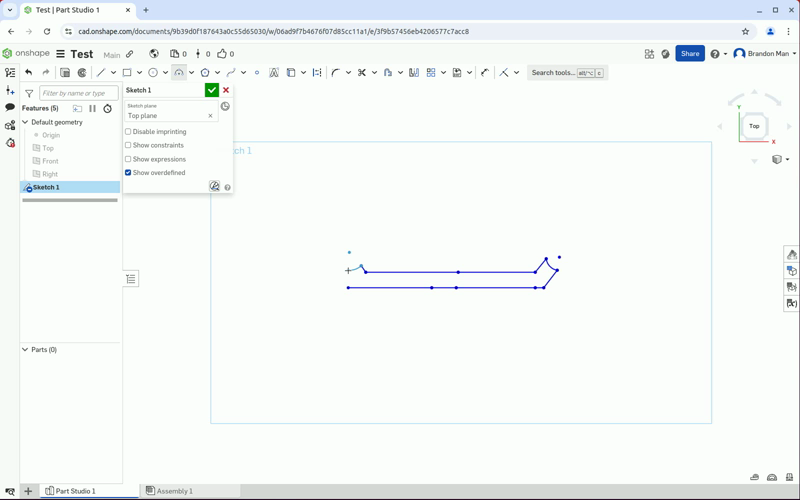
mouse_move(355, 270)
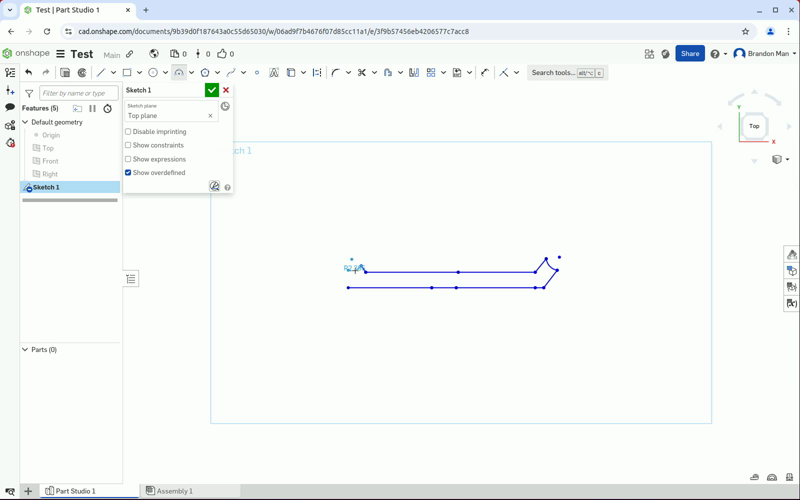
click(355, 270)
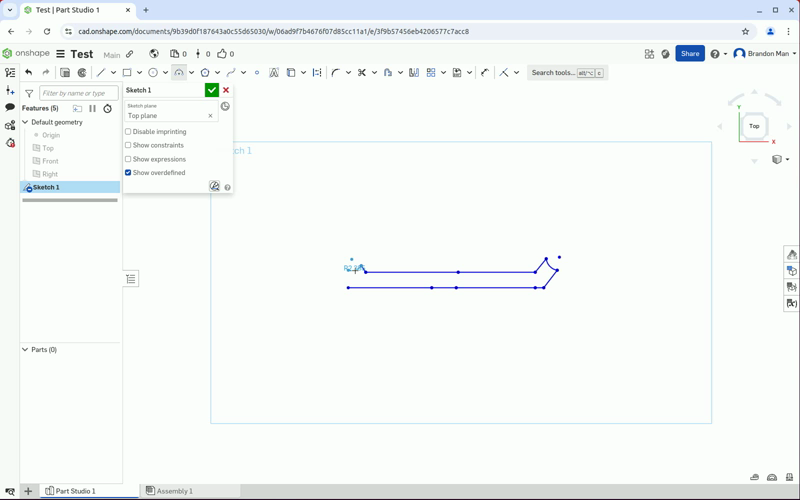
key_up(shift)
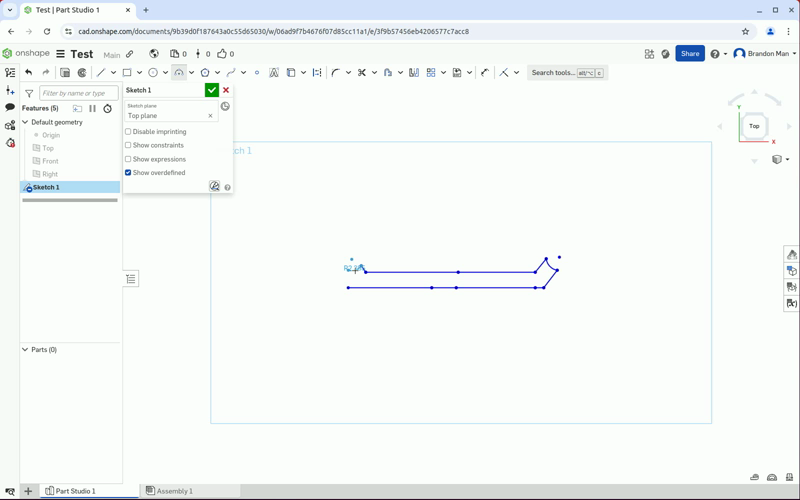
key(esc)
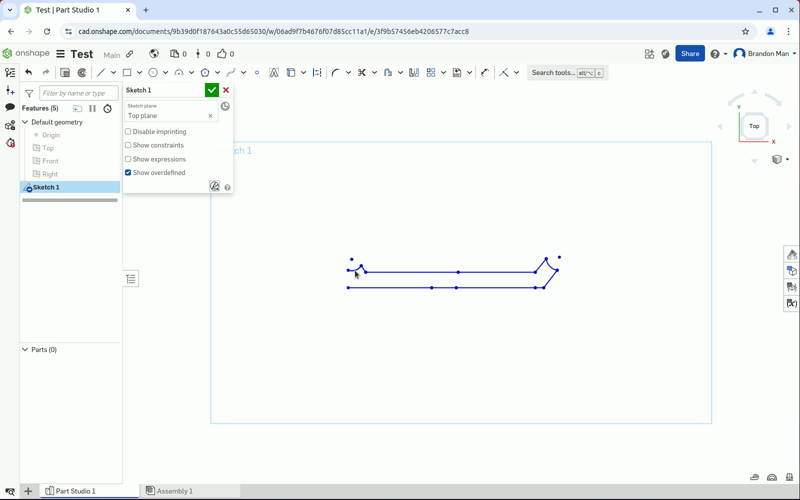
key(l)
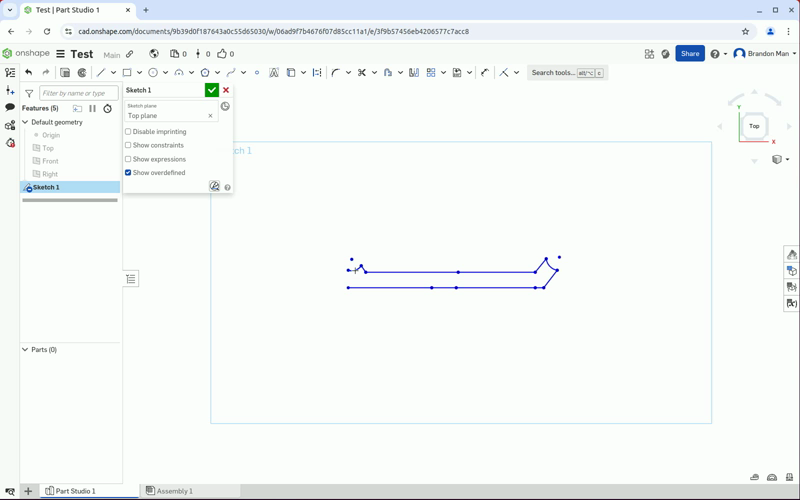
mouse_move(348, 270)
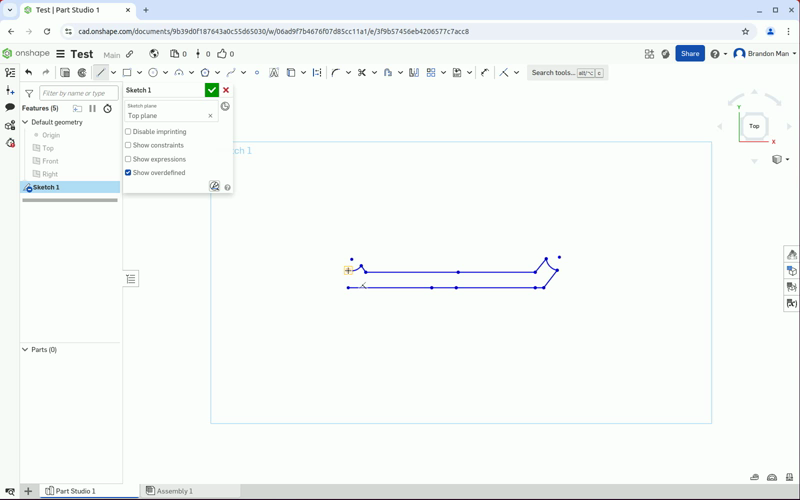
click(348, 270)
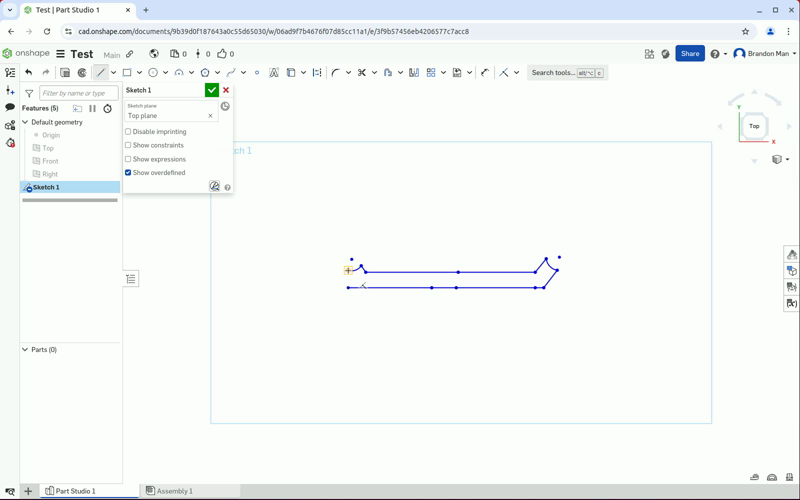
key_down(shift)
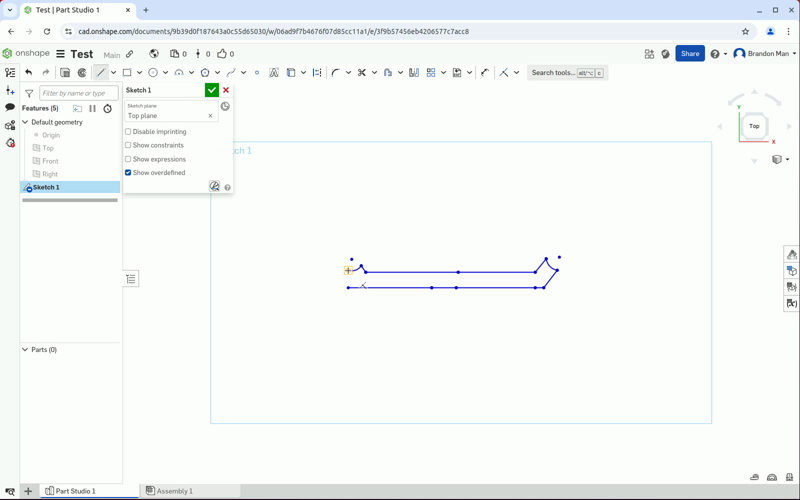
mouse_move(378, 270)
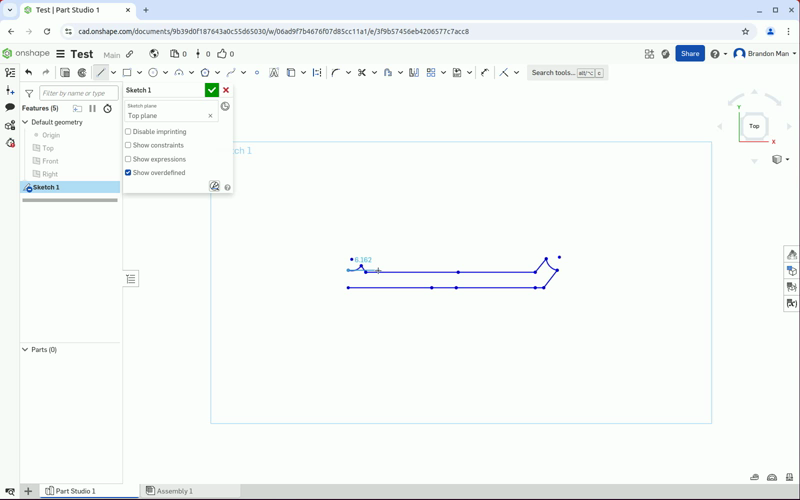
mouse_move(348, 278)
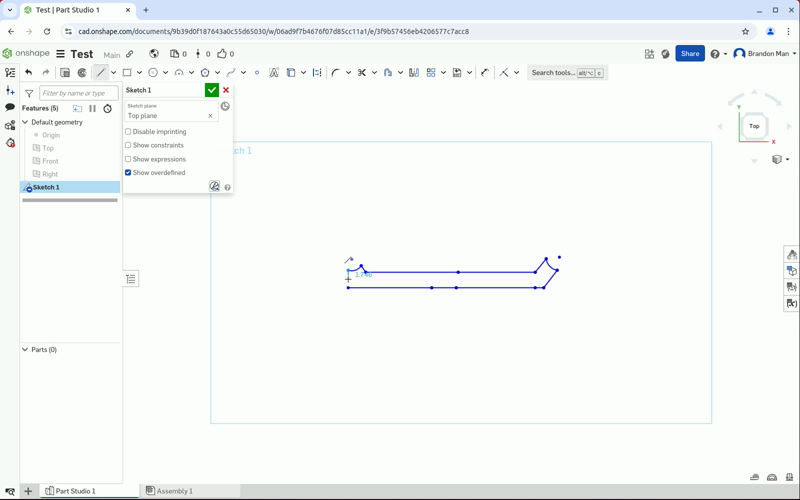
click(348, 278)
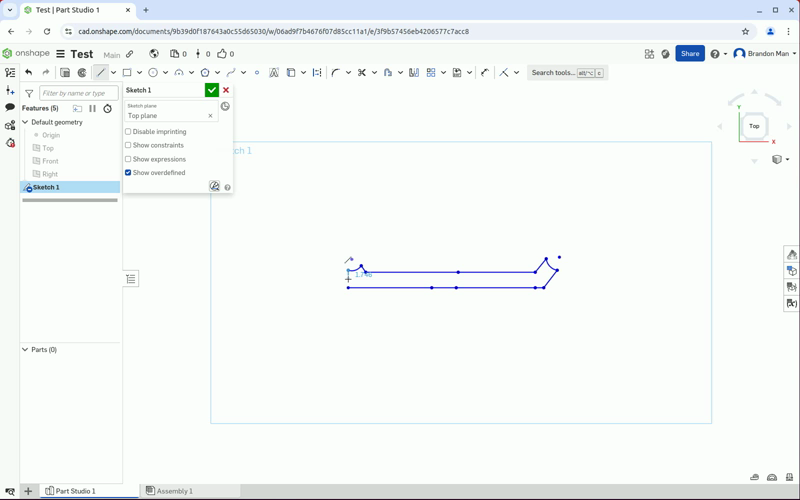
key_up(shift)
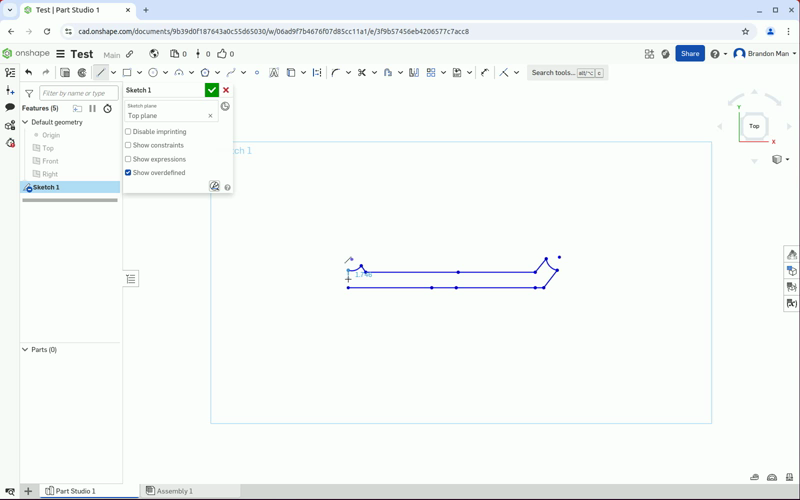
mouse_move(378, 278)
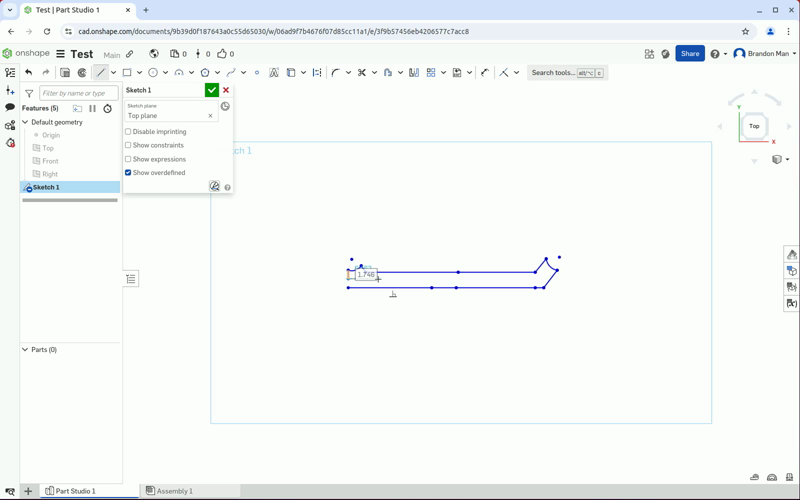
key_down(shift)
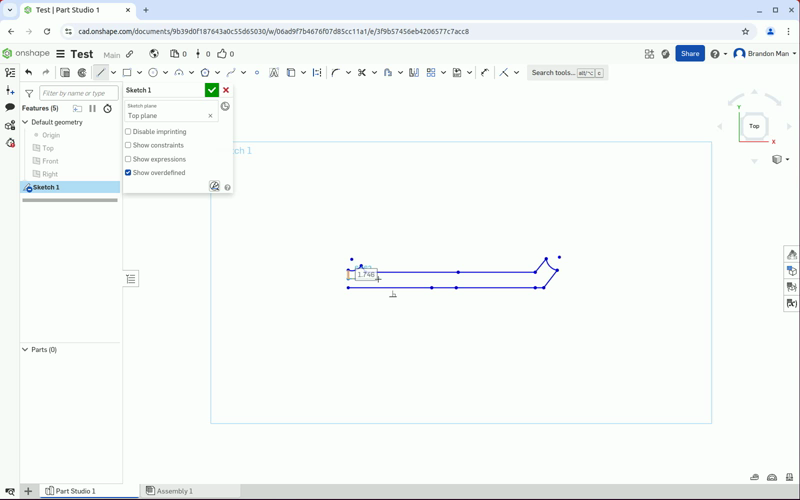
mouse_move(348, 287)
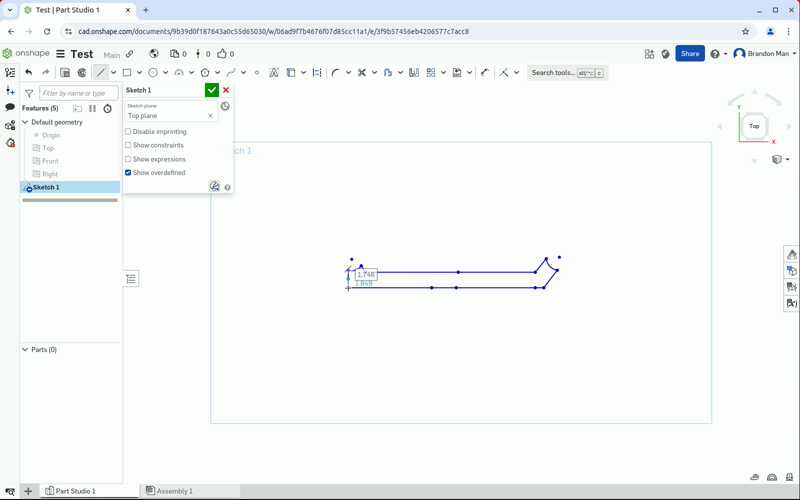
key_up(shift)
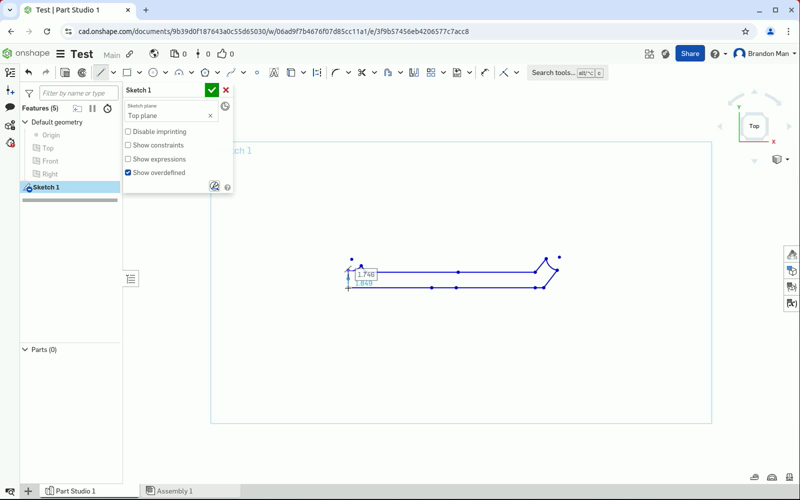
click(348, 287)
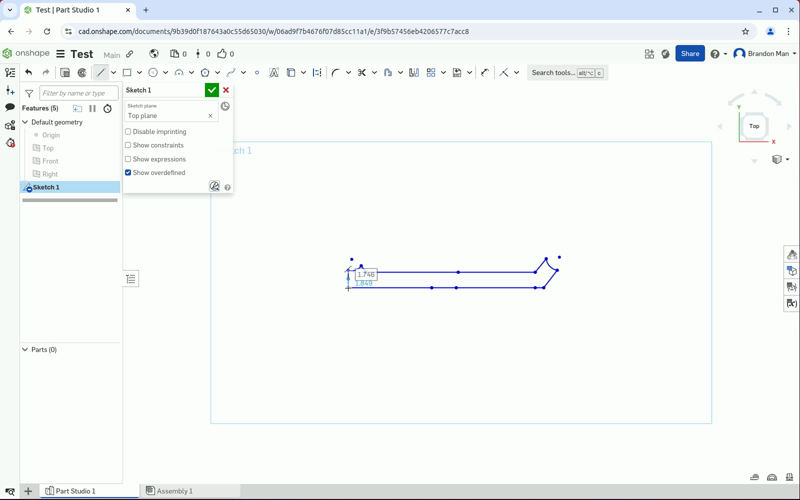
key(esc)
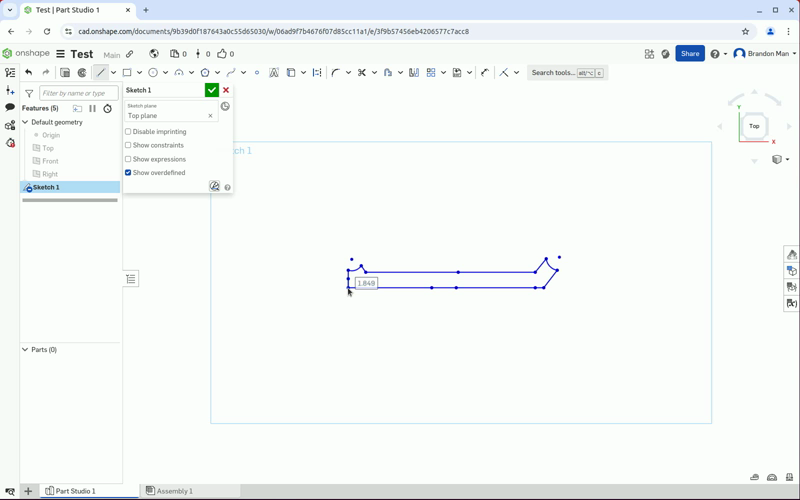
mouse_move(390, 278)
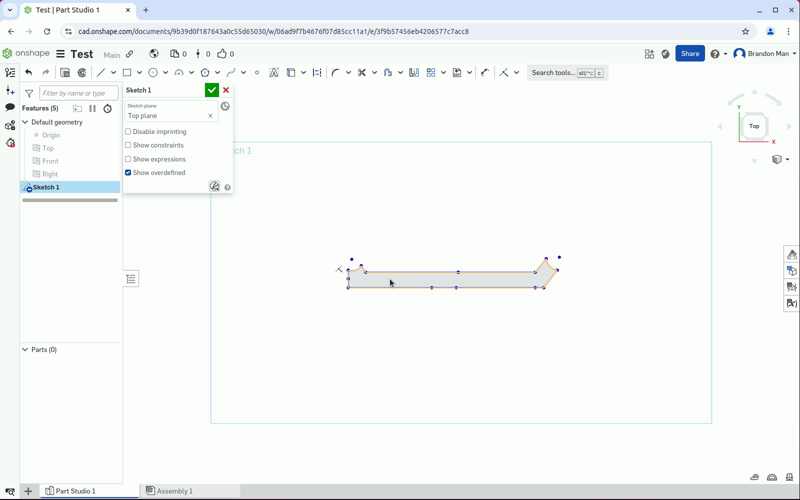
click(390, 278)
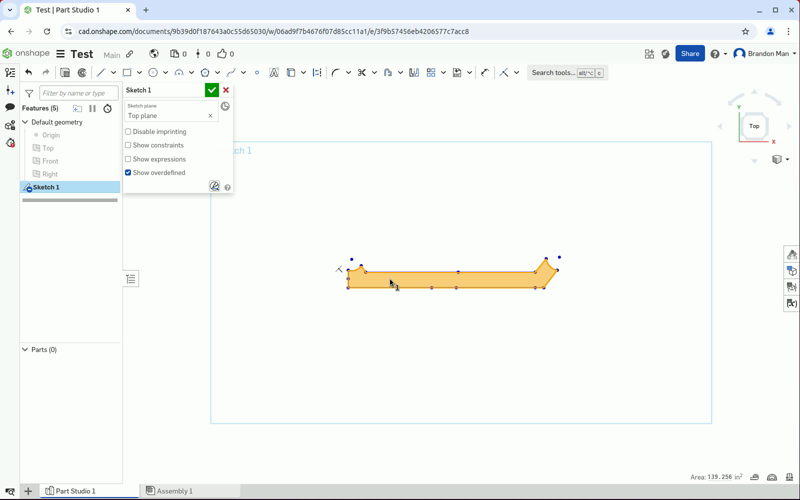
mouse_move(73, 352)
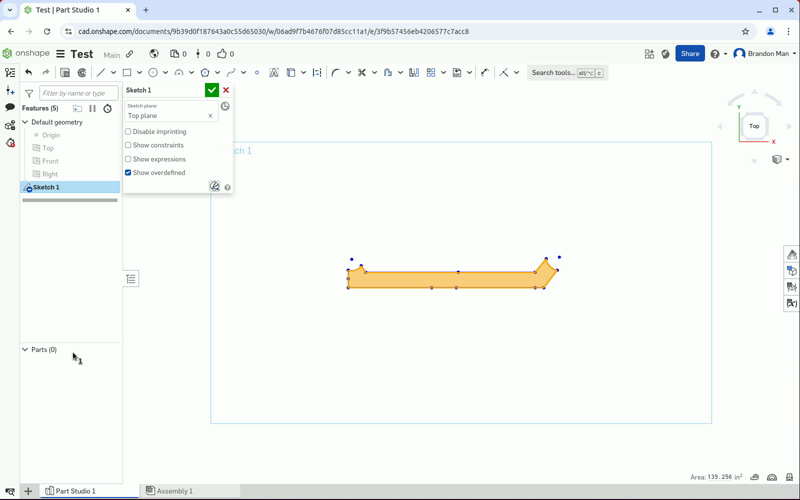
key(shift+y)
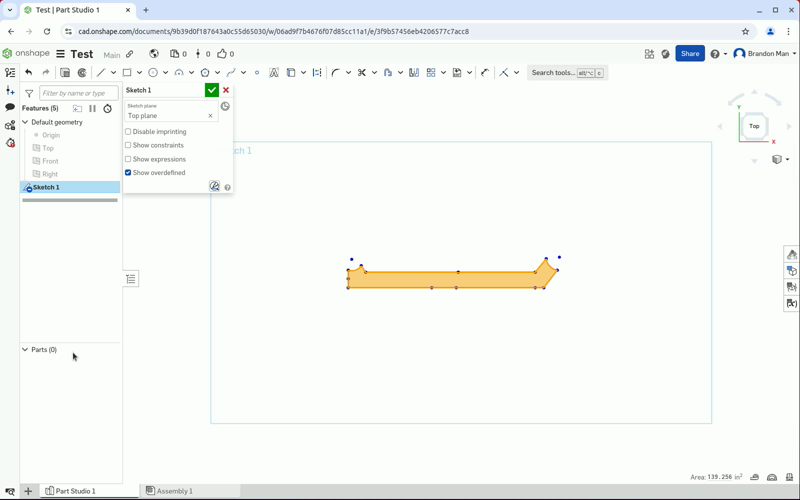
key(shift+e)
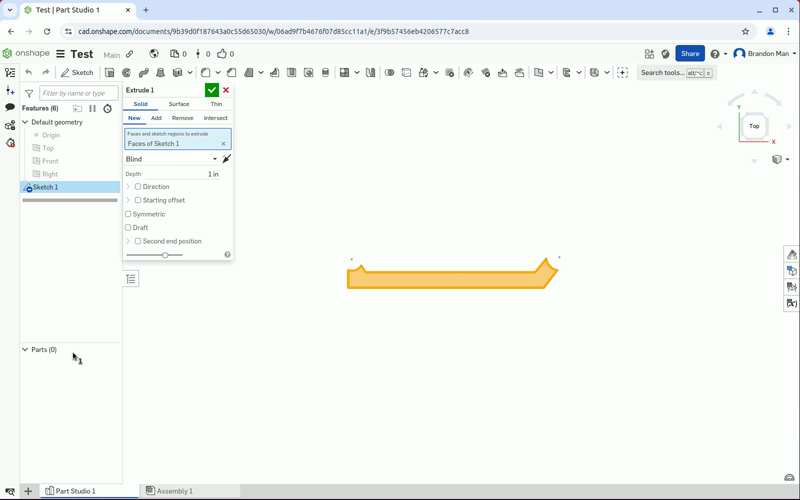
mouse_move(143, 106)
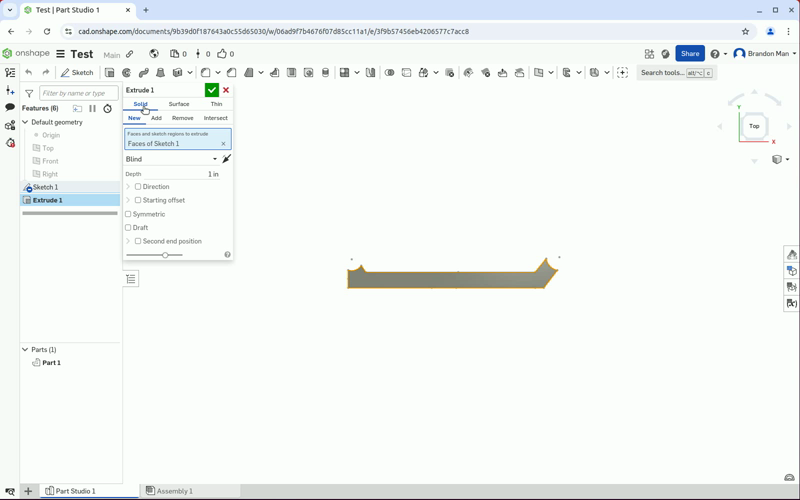
click(143, 106)
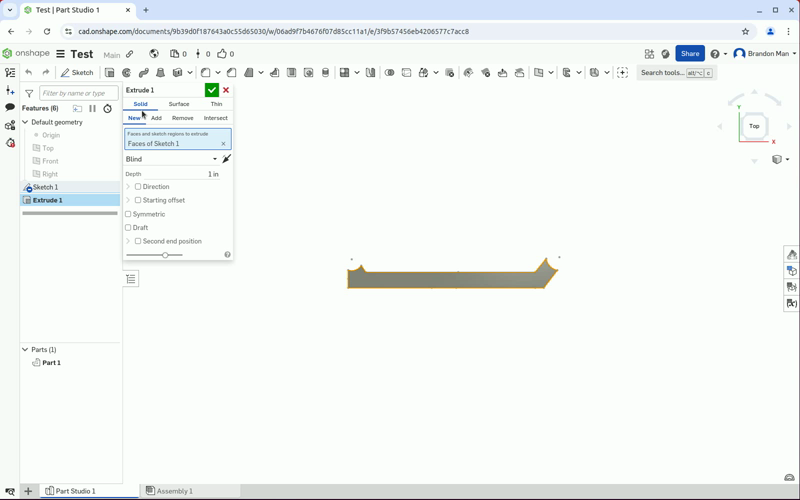
mouse_move(137, 120)
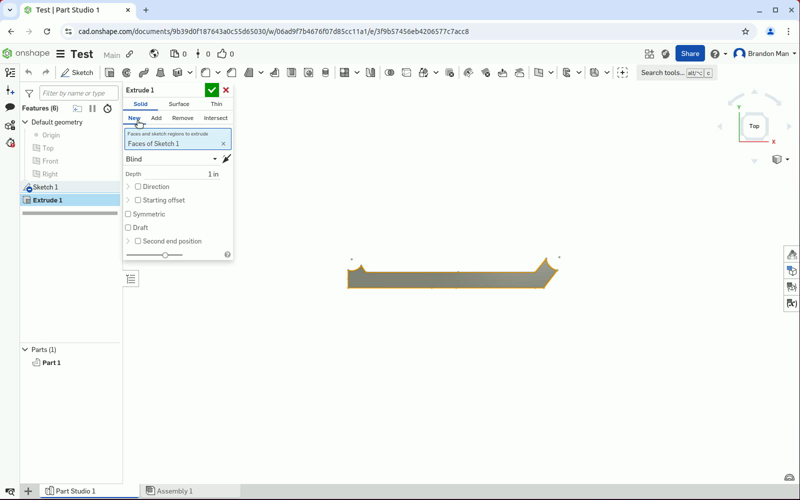
click(137, 120)
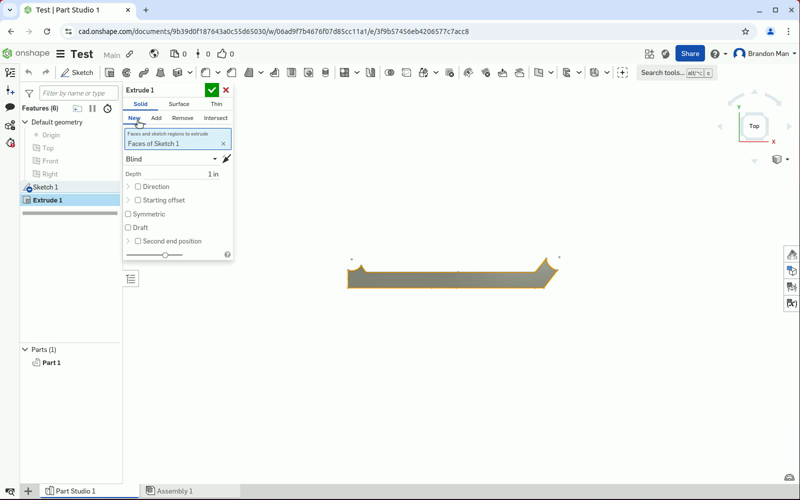
key(tab, 4)
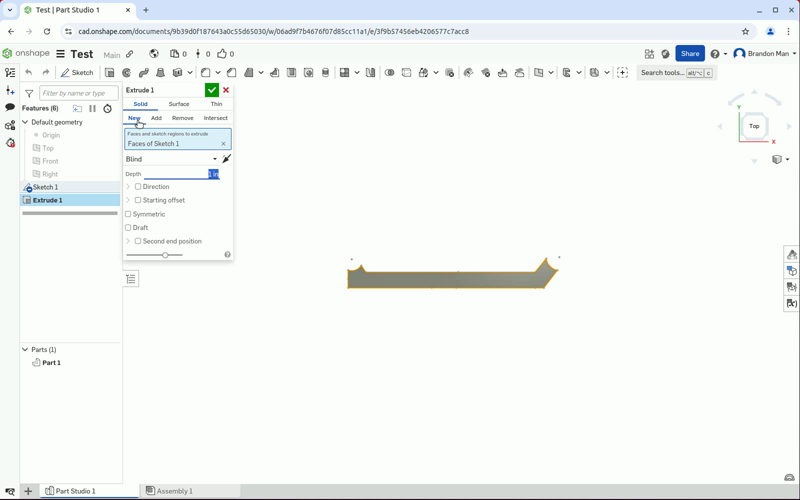
text(0.963)
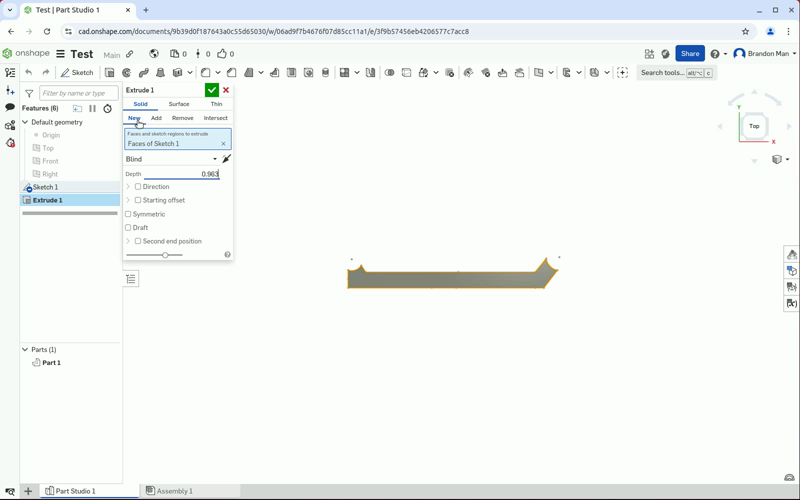
key(enter)
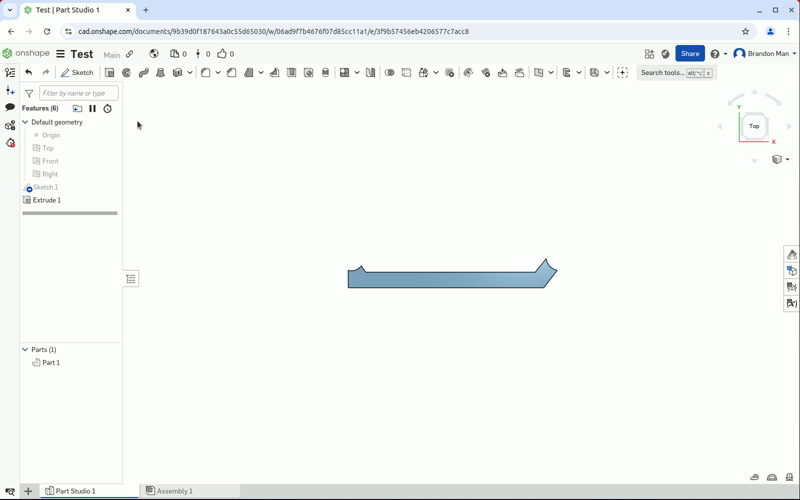
key(shift+h)
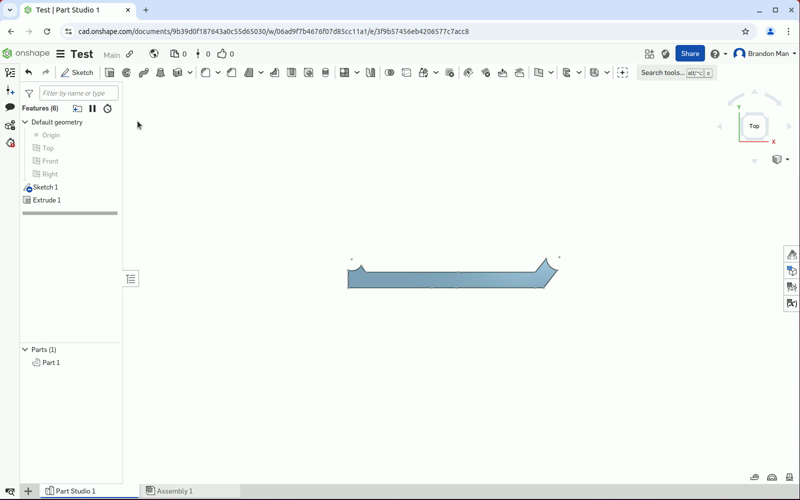
key(shift+h)
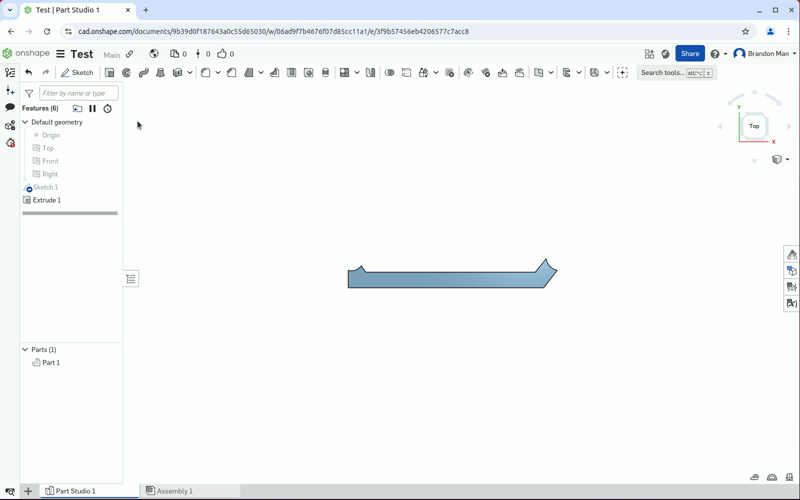
mouse_move(73, 189)
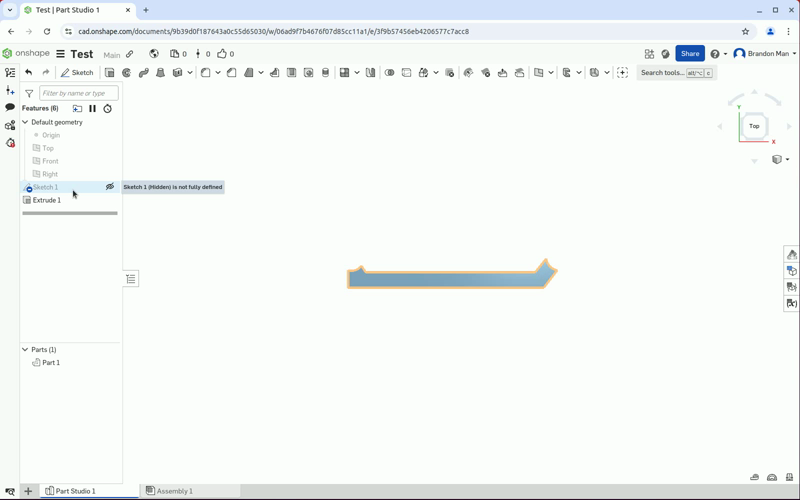
click(73, 189)
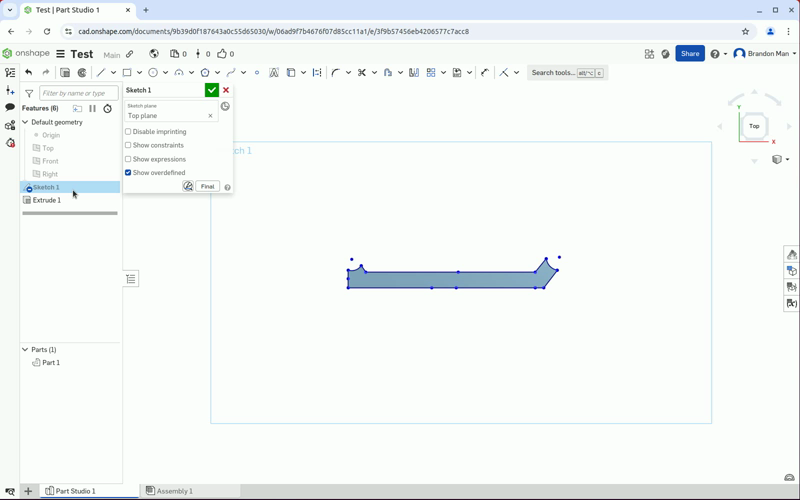
mouse_move(229, 92)
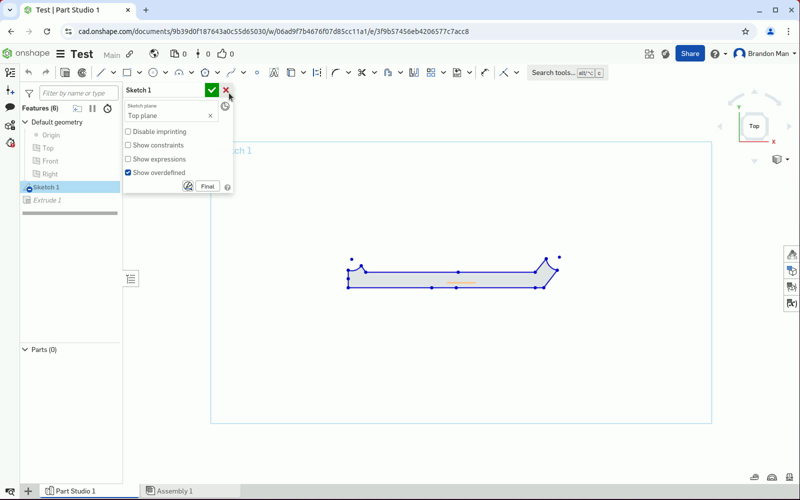
click(229, 92)
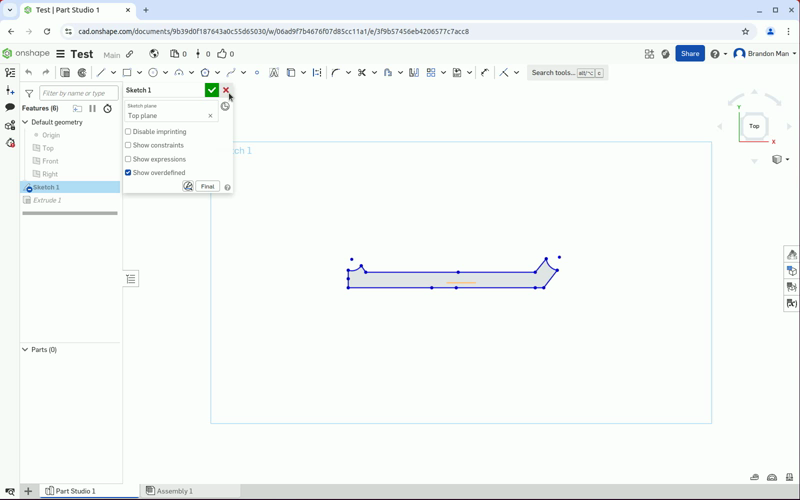
key(shift+s)
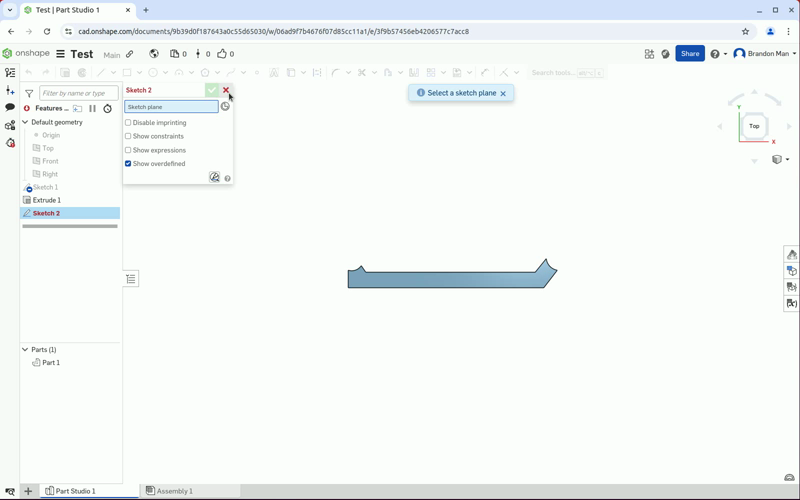
mouse_move(73, 150)
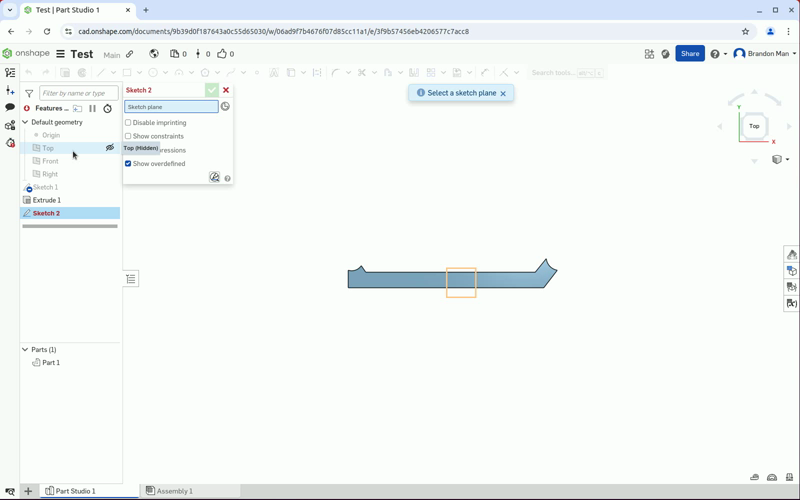
click(73, 150)
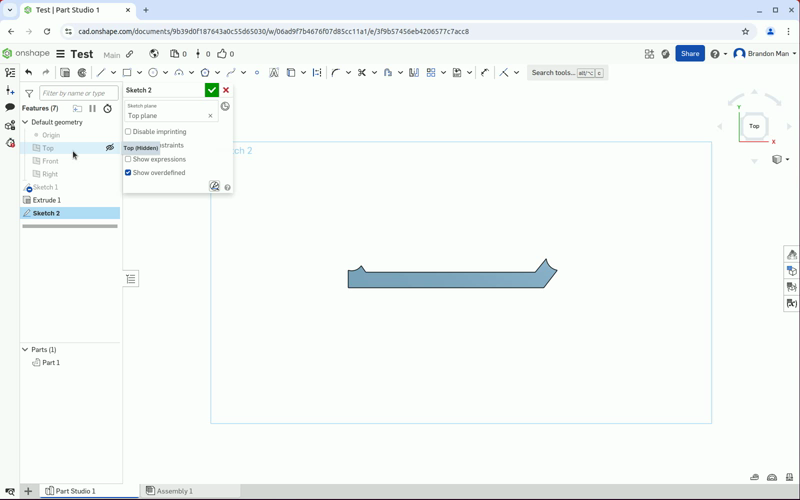
mouse_move(73, 352)
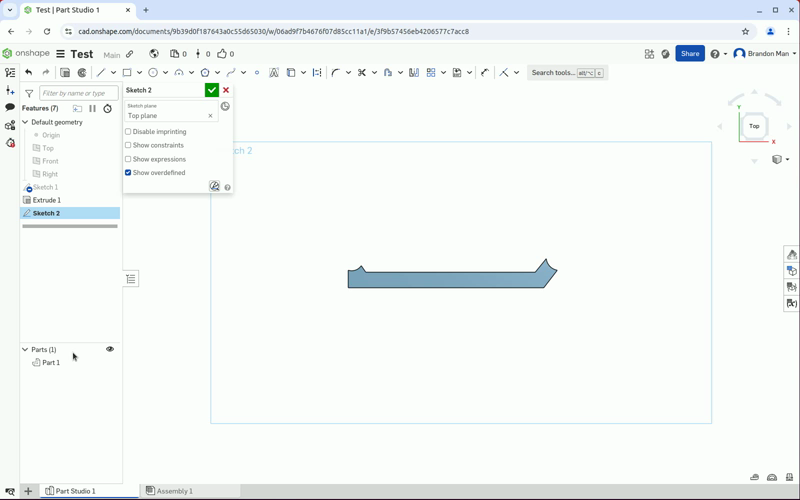
key(y)
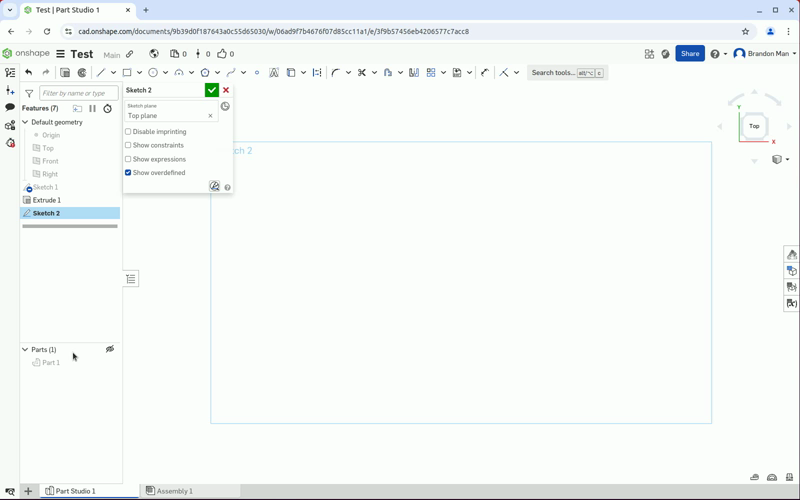
key(l)
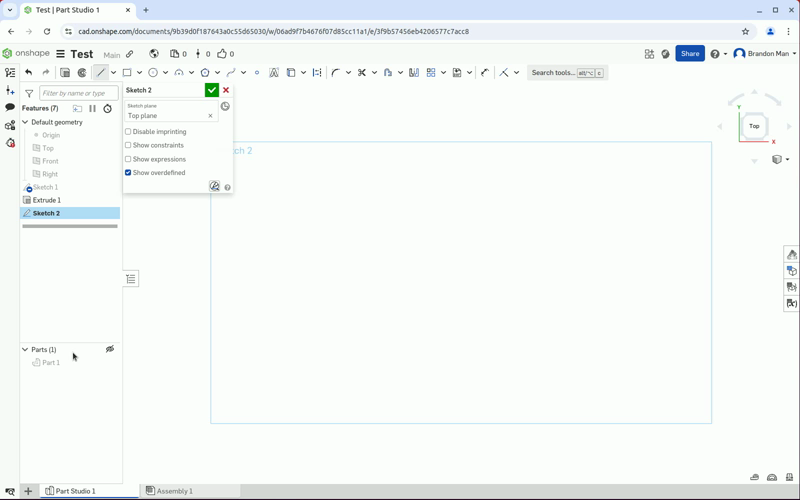
key_down(shift)
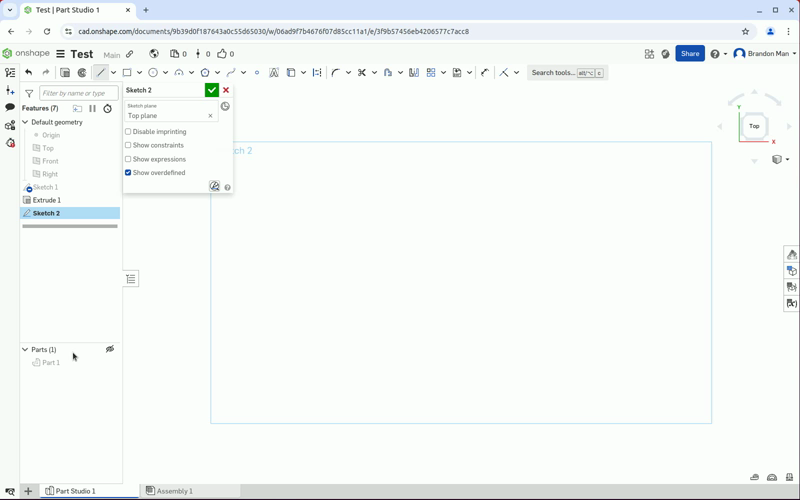
mouse_move(348, 287)
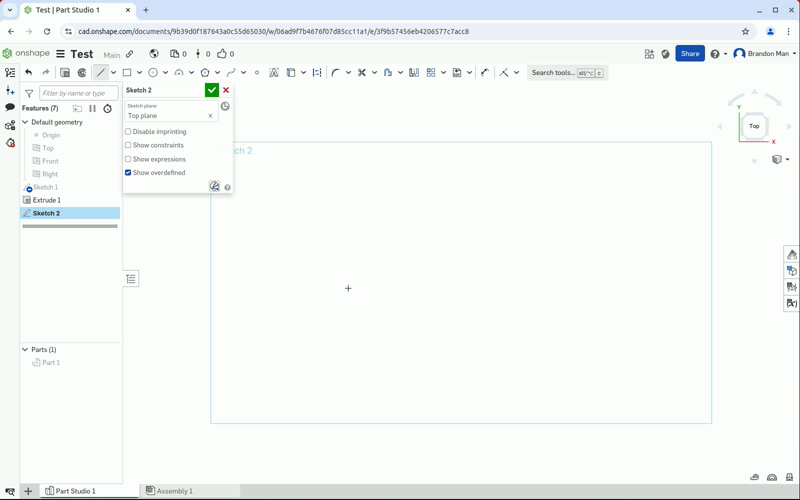
click(348, 287)
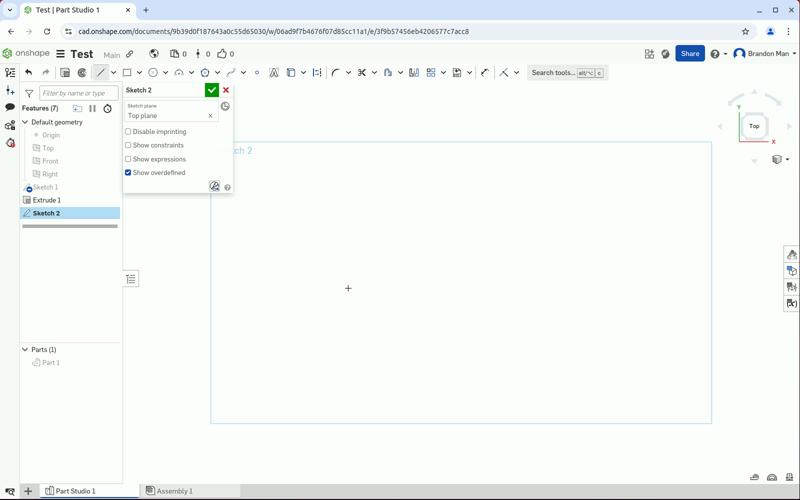
key_up(shift)
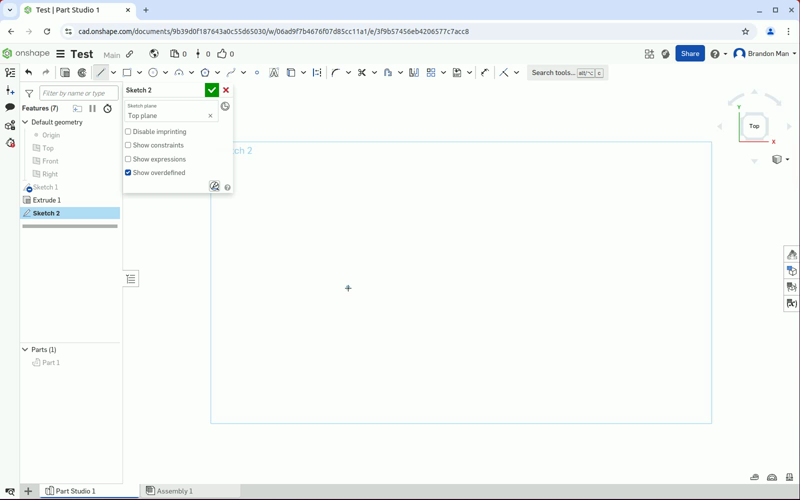
key_down(shift)
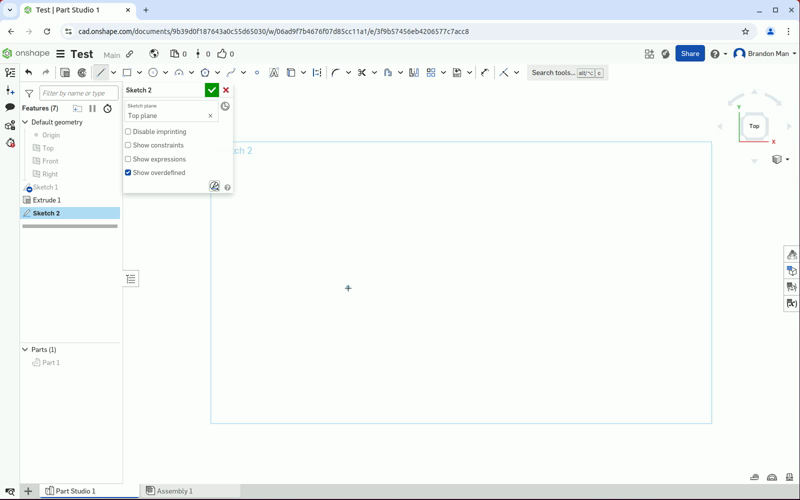
mouse_move(378, 287)
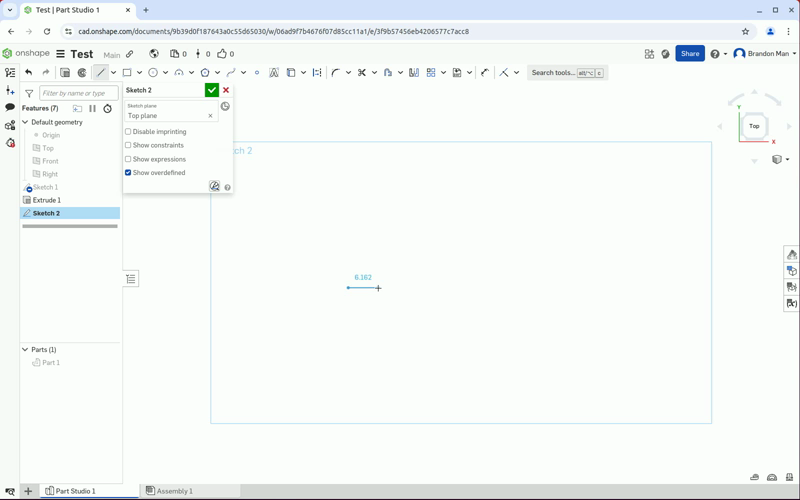
mouse_move(392, 295)
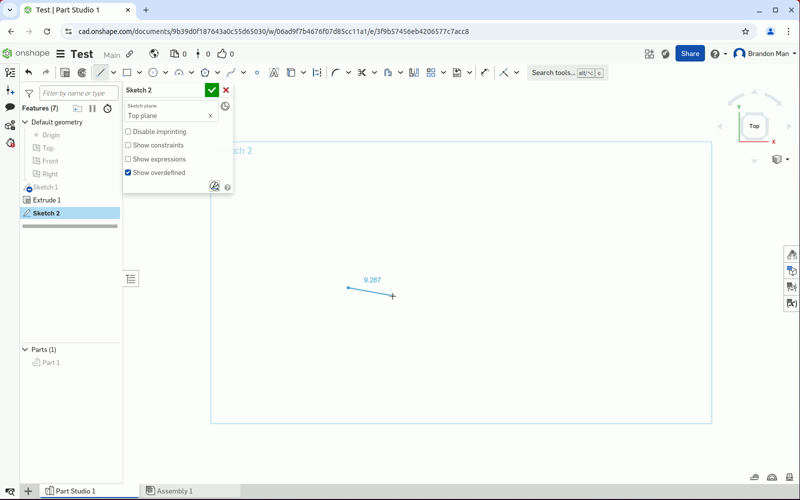
click(392, 295)
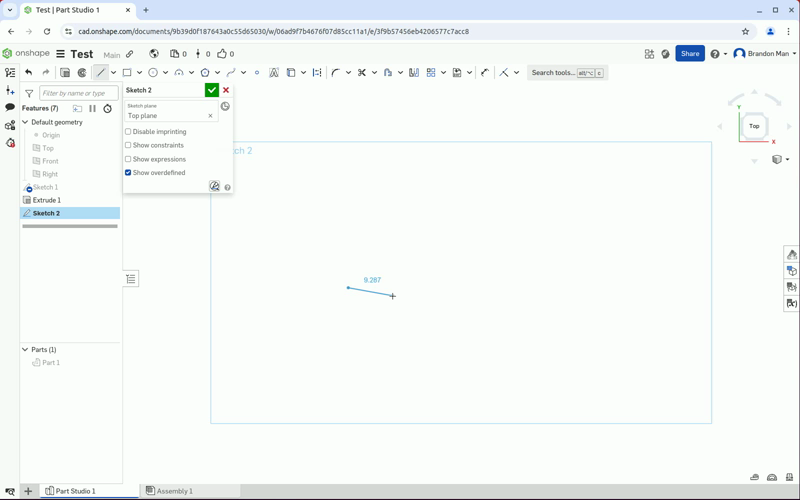
key_up(shift)
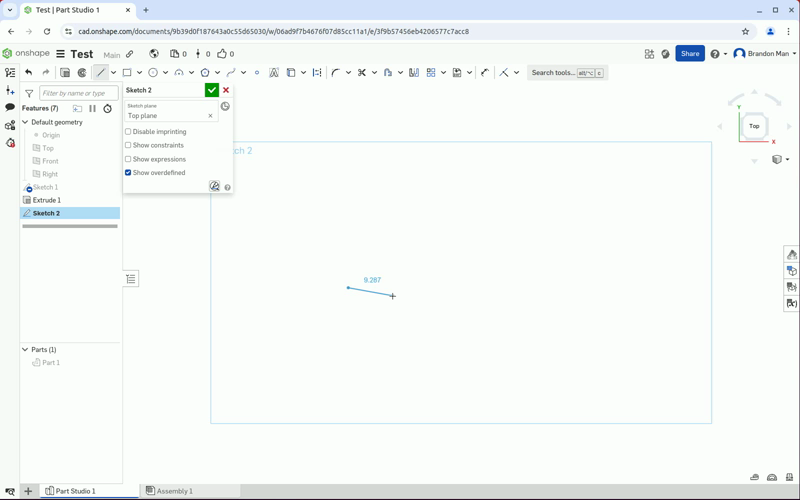
key_down(shift)
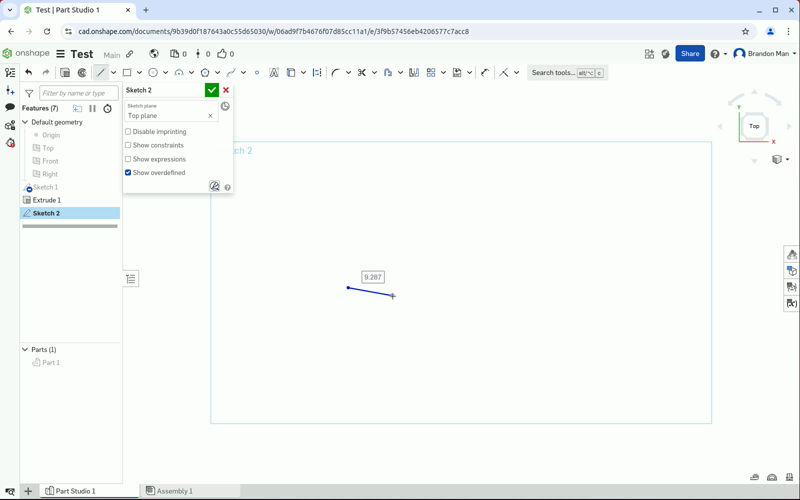
mouse_move(422, 295)
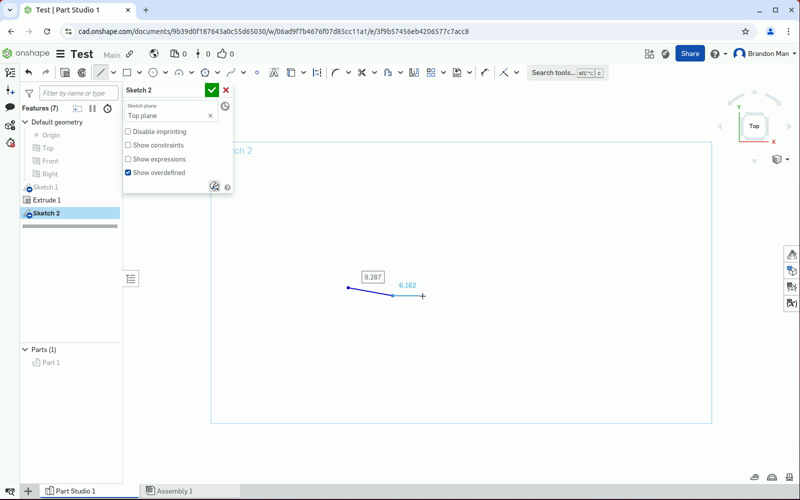
mouse_move(431, 287)
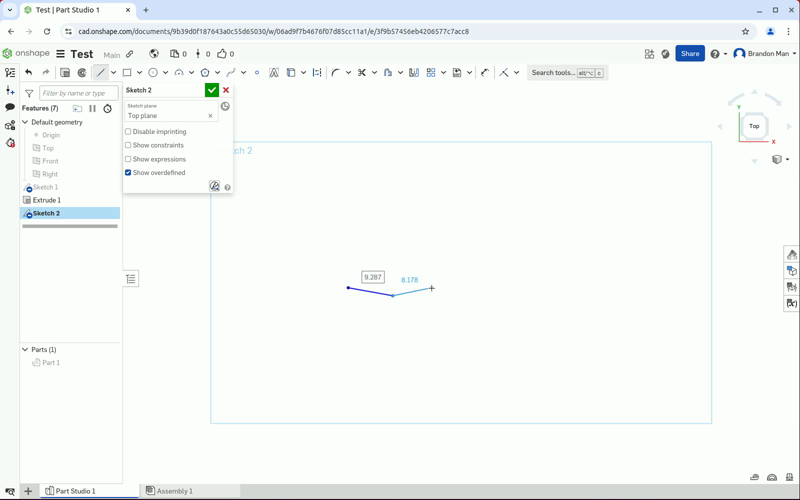
click(431, 287)
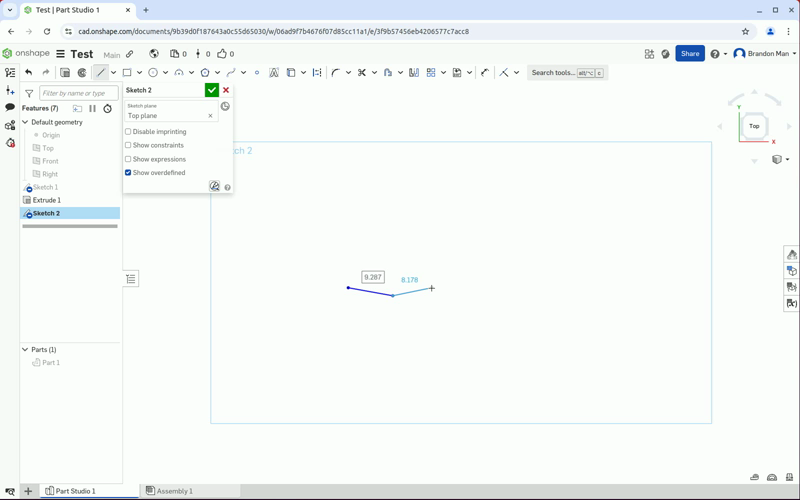
key_up(shift)
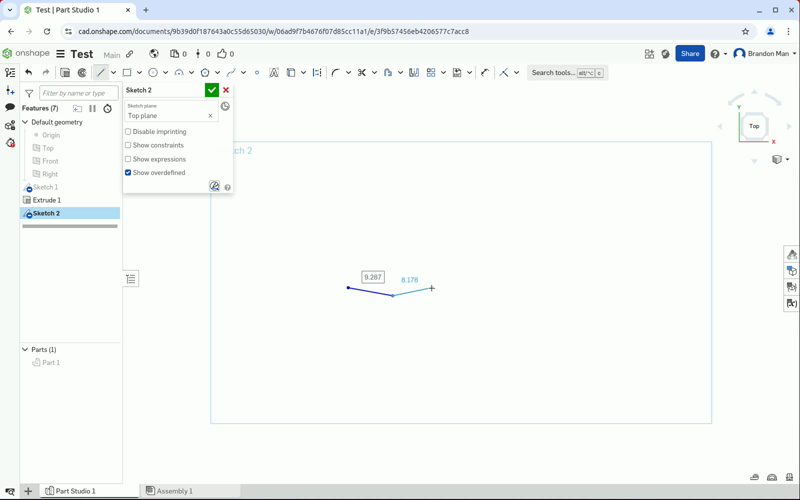
key_down(shift)
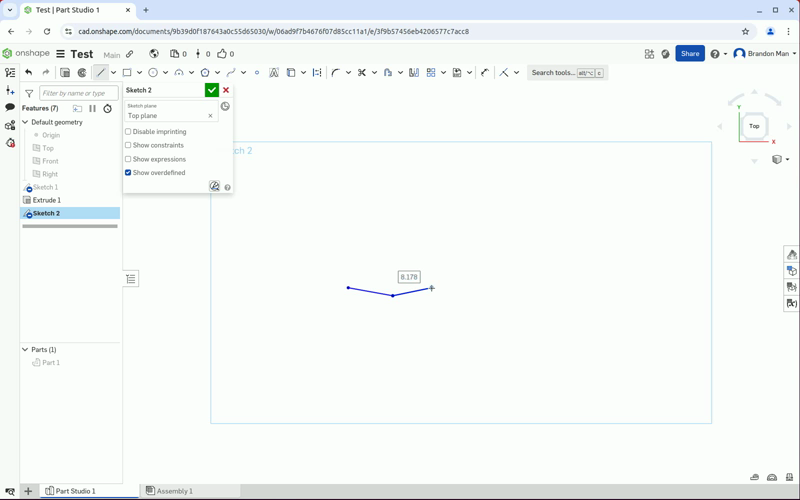
mouse_move(348, 287)
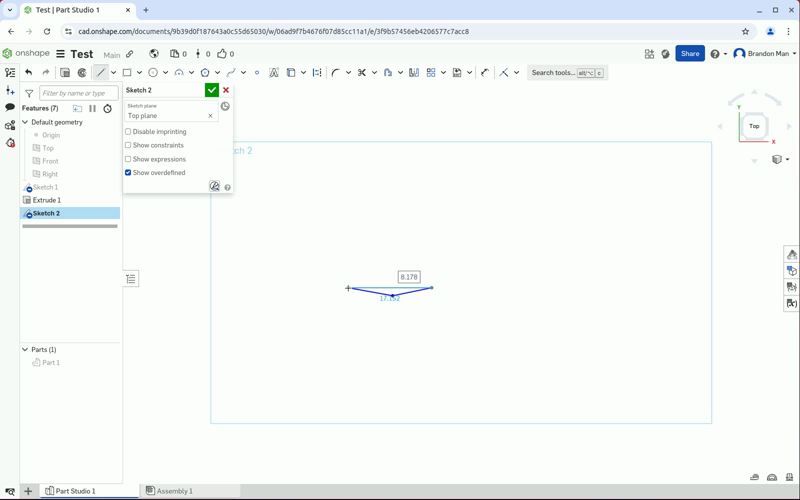
key_up(shift)
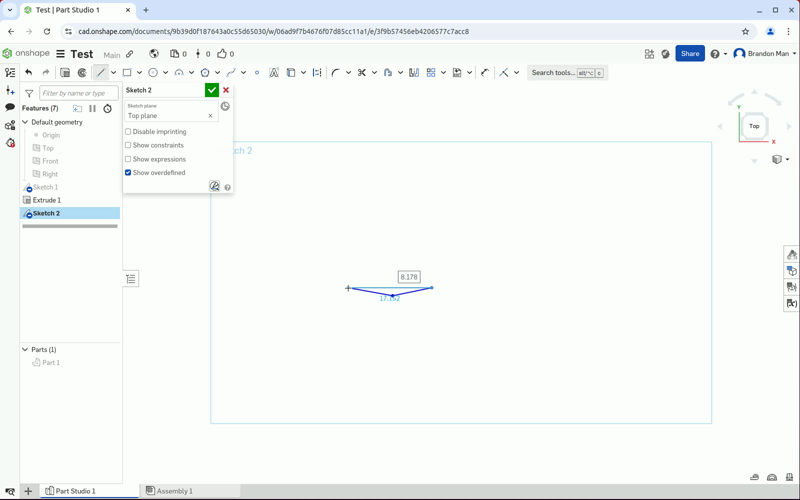
click(348, 287)
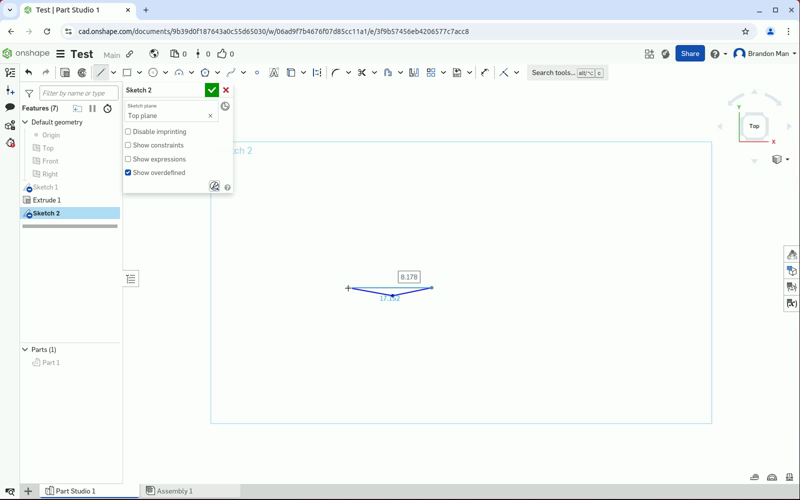
key(esc)
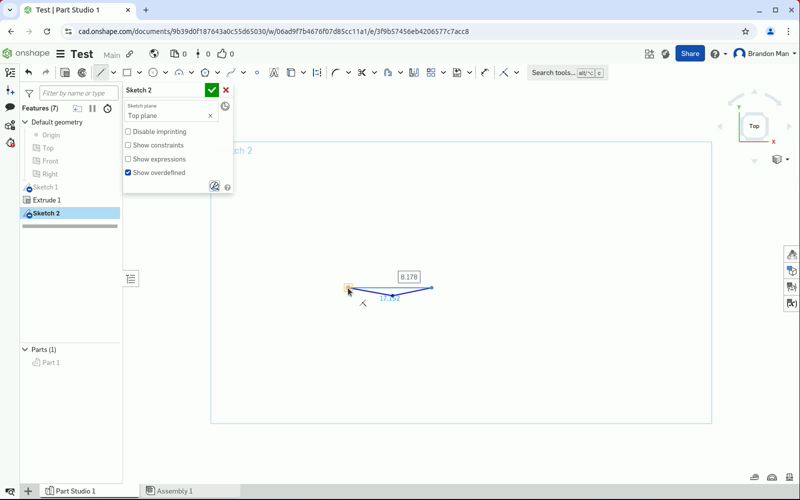
mouse_move(397, 289)
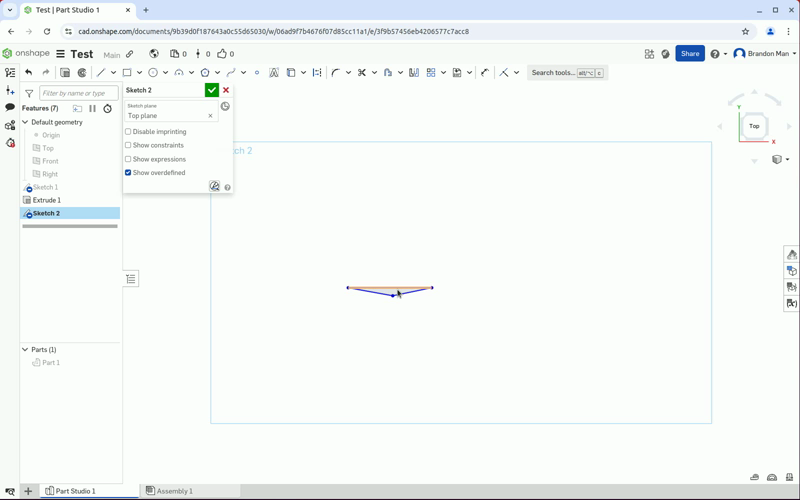
scroll(6)
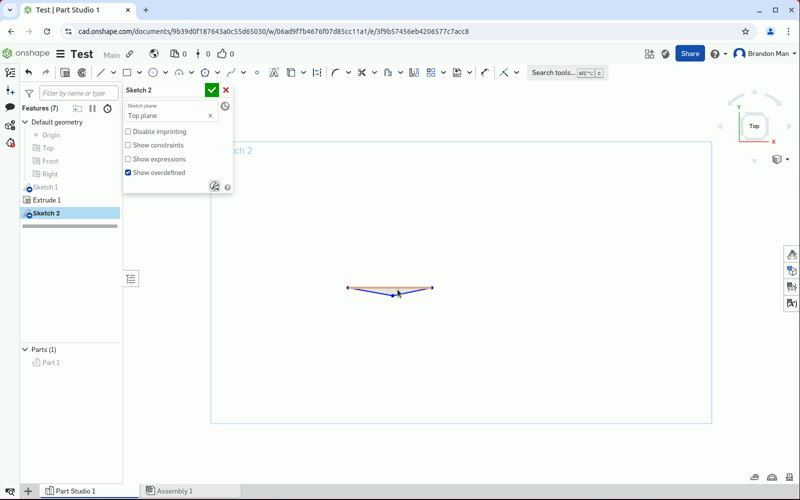
scroll(6)
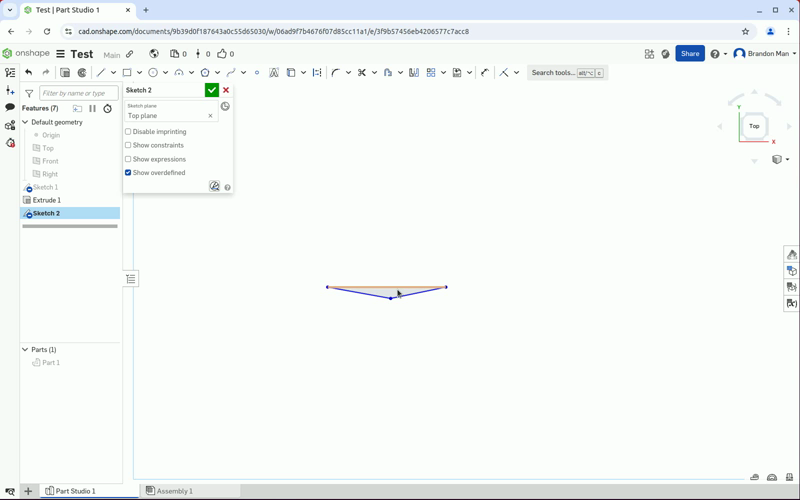
scroll(6)
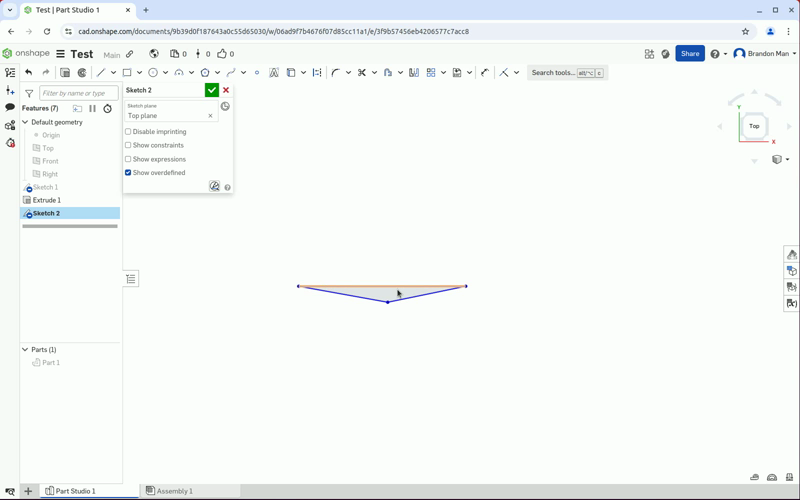
scroll(6)
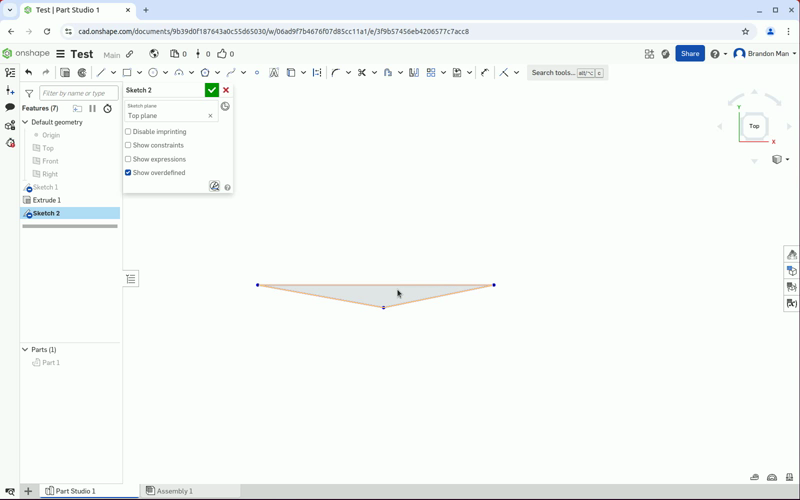
scroll(6)
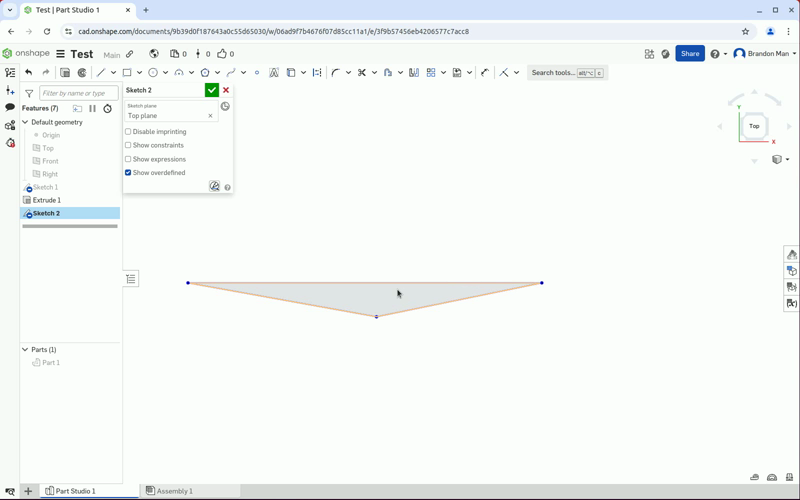
scroll(6)
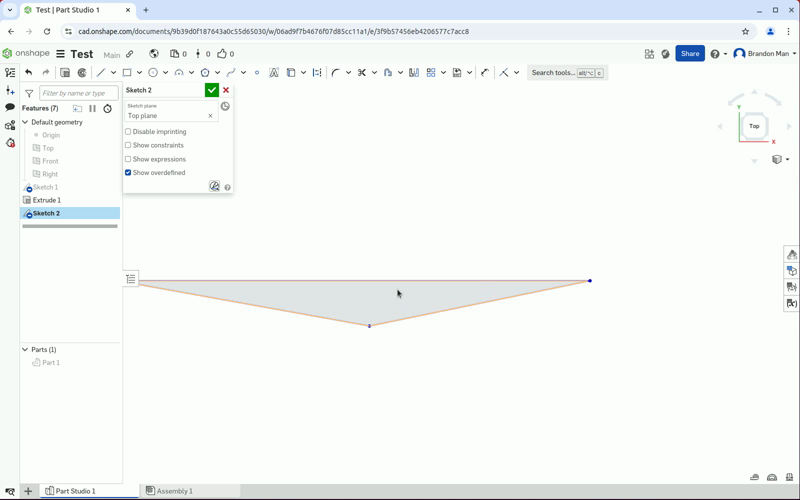
scroll(6)
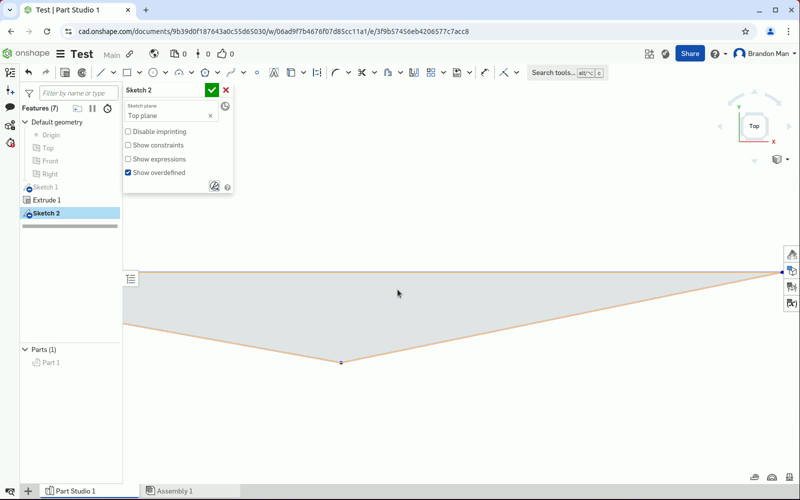
click(397, 289)
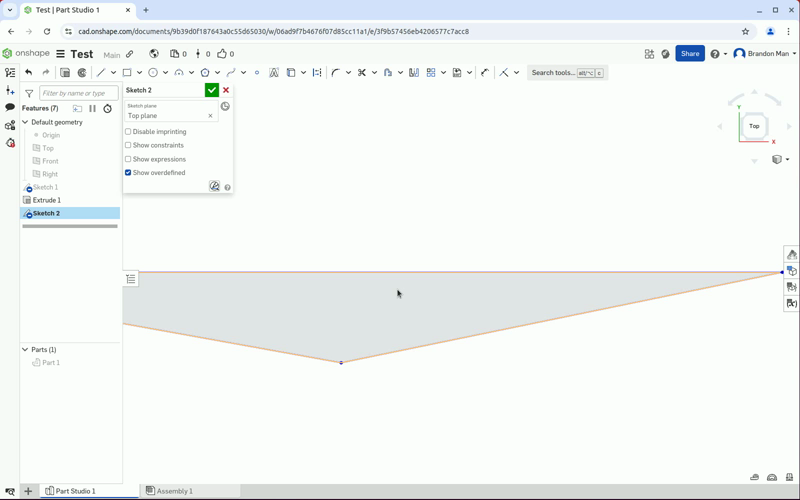
scroll(-6)
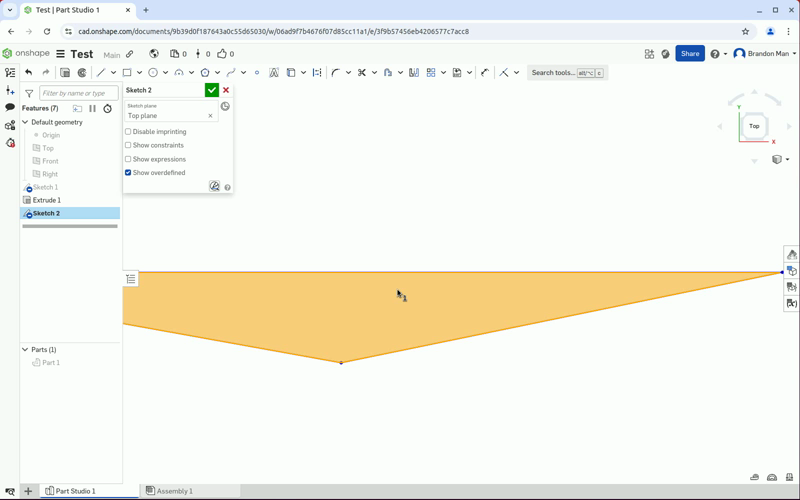
scroll(-6)
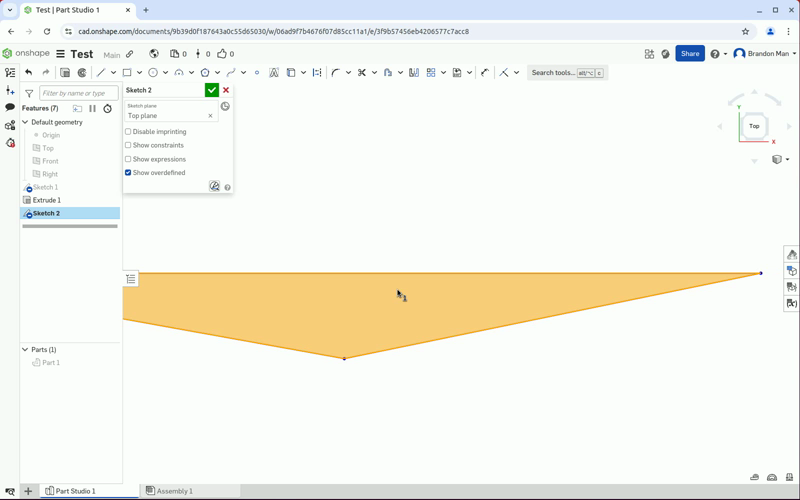
scroll(-6)
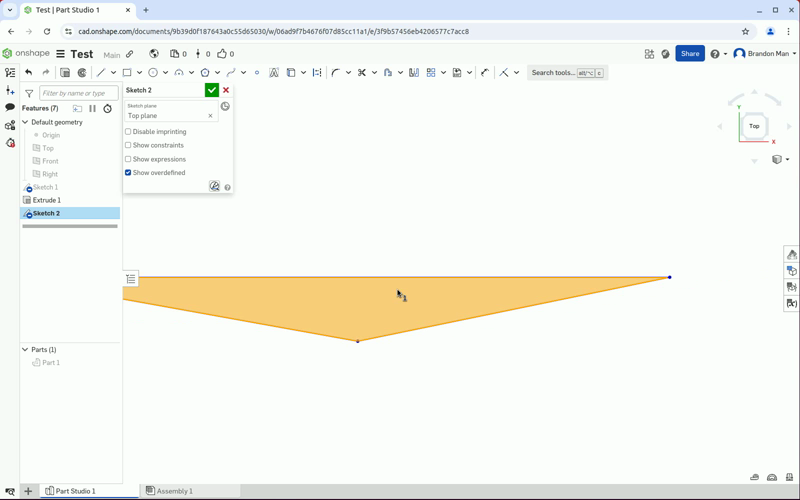
scroll(-6)
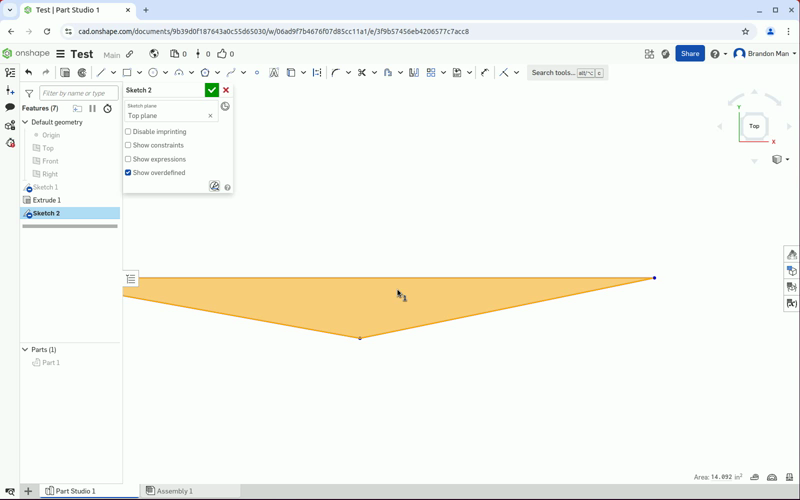
scroll(-6)
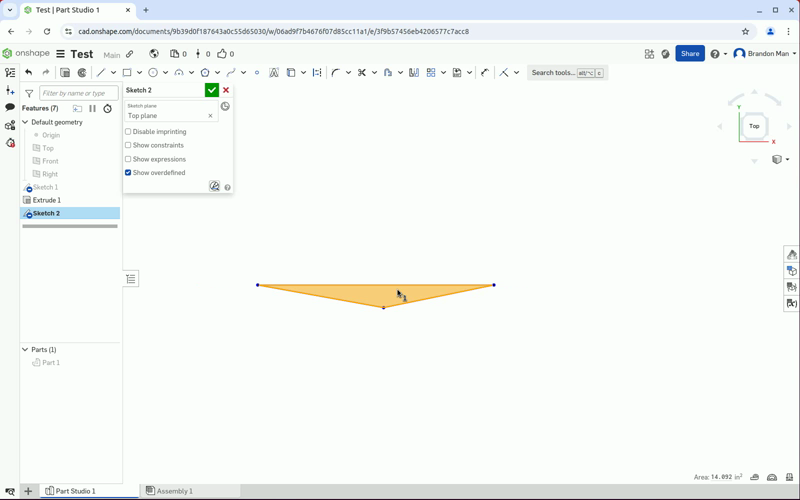
scroll(-6)
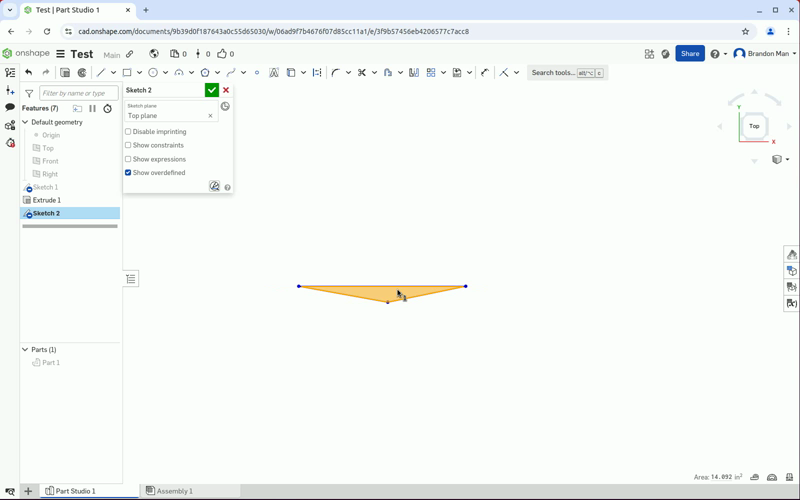
scroll(-6)
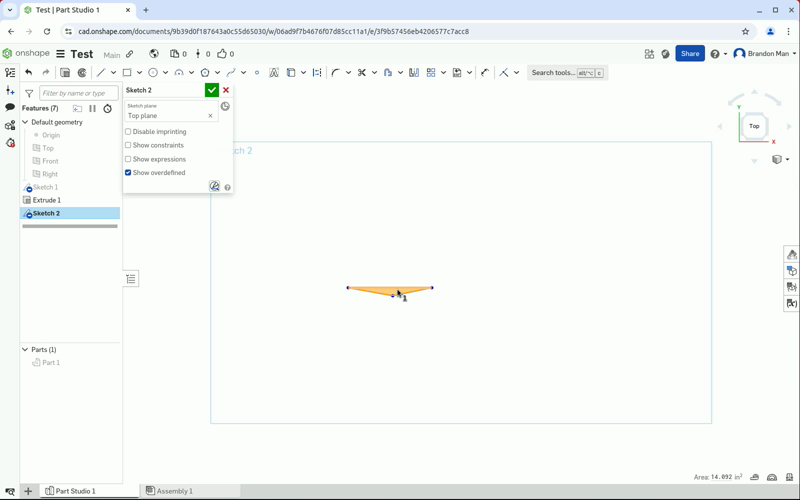
mouse_move(73, 352)
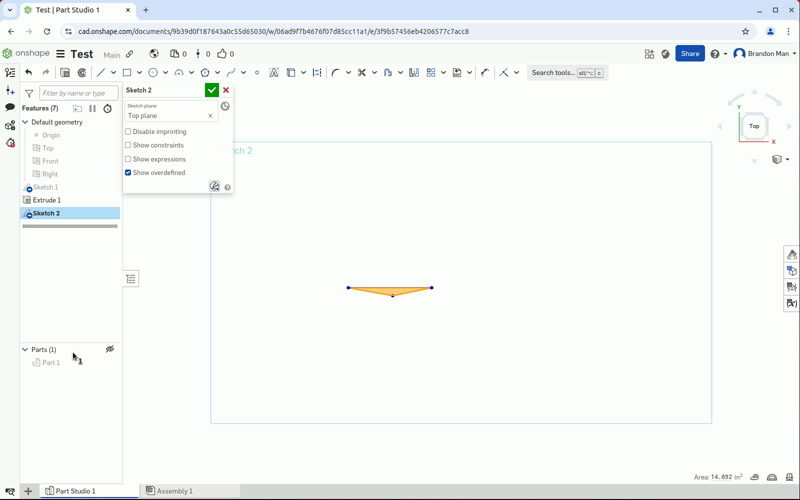
key(shift+y)
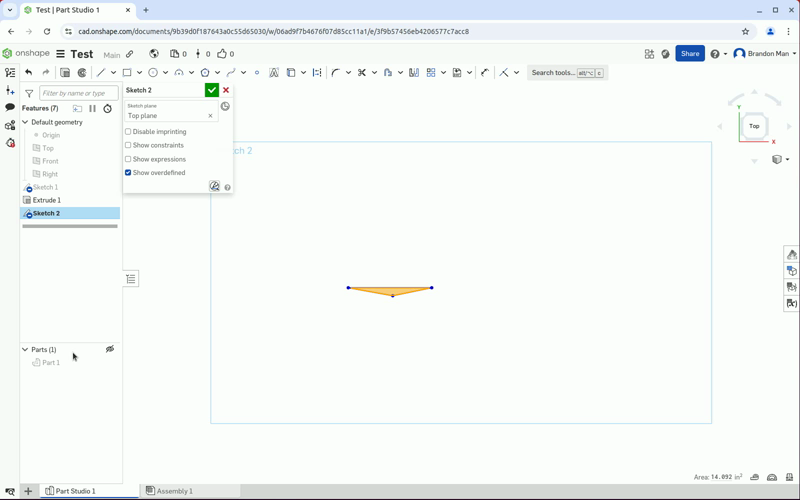
key(shift+e)
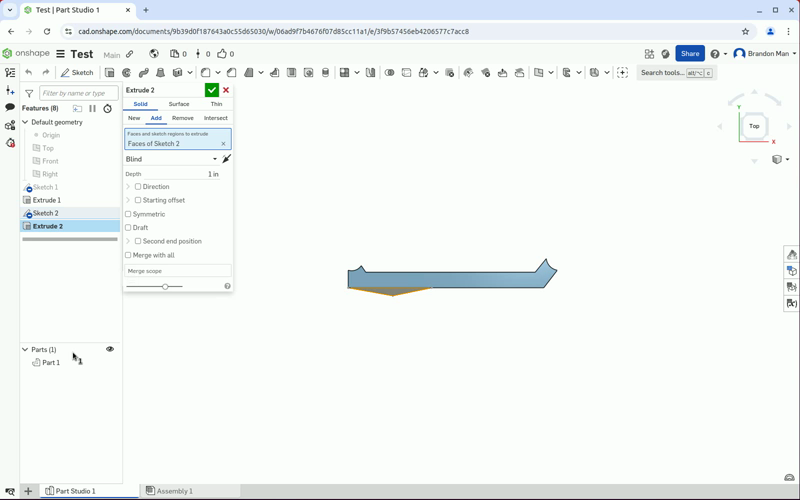
mouse_move(143, 106)
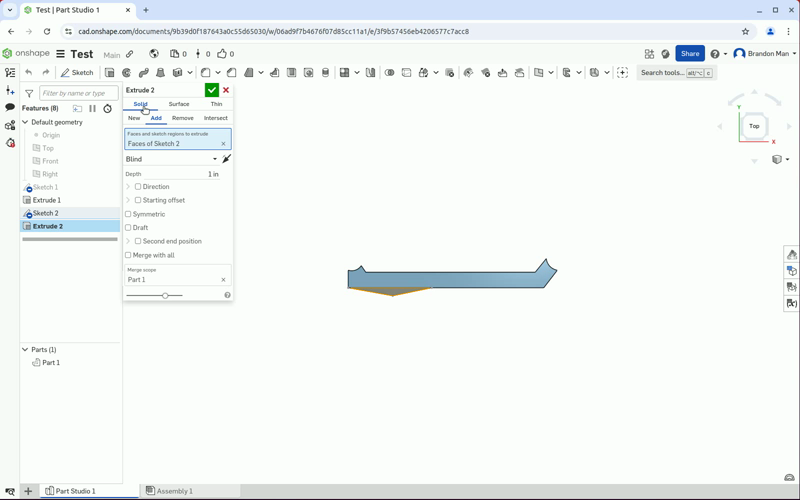
click(143, 106)
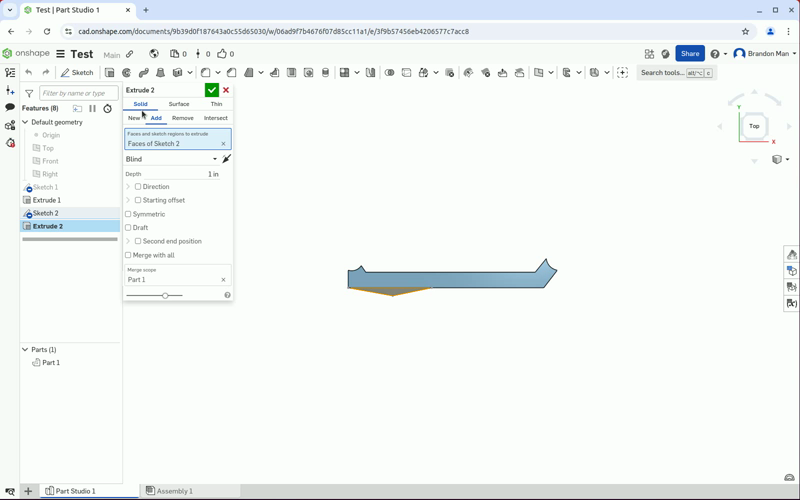
mouse_move(137, 120)
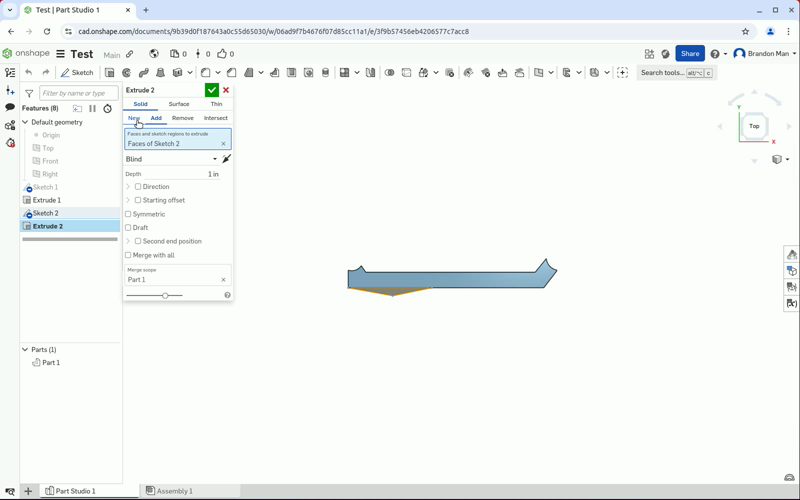
click(137, 120)
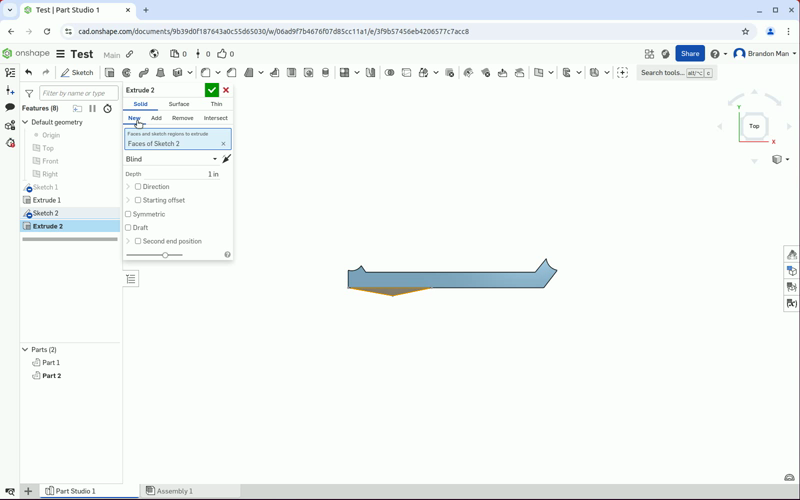
key(tab, 4)
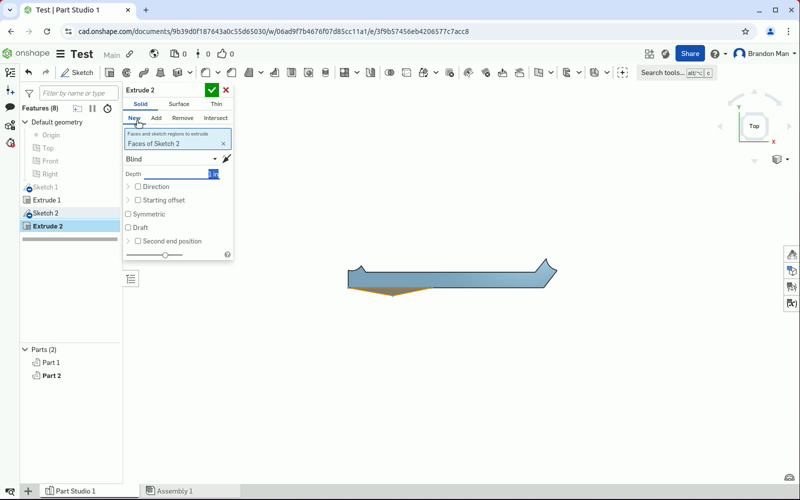
text(0.963)
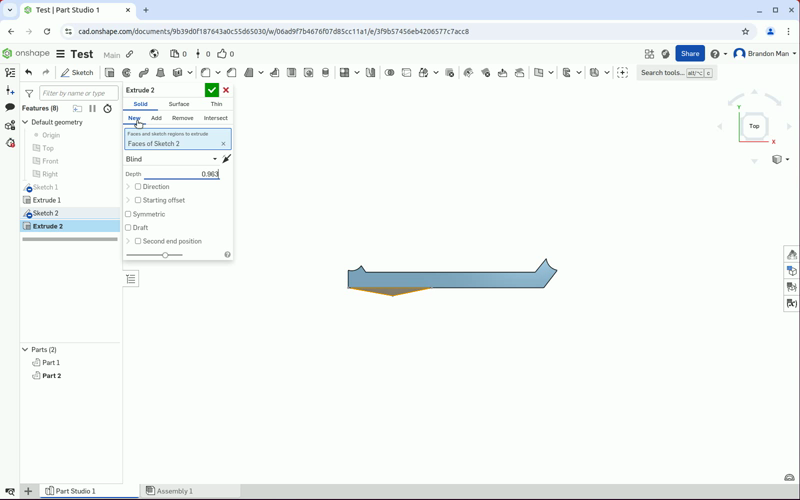
key(enter)
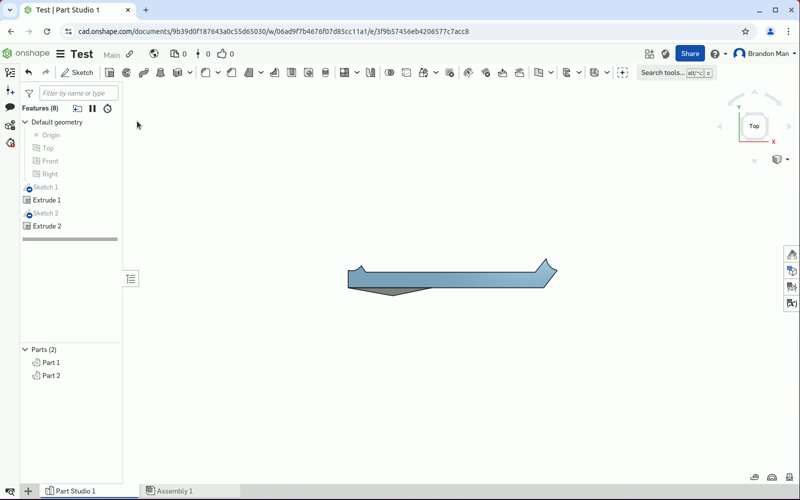
key(shift+h)
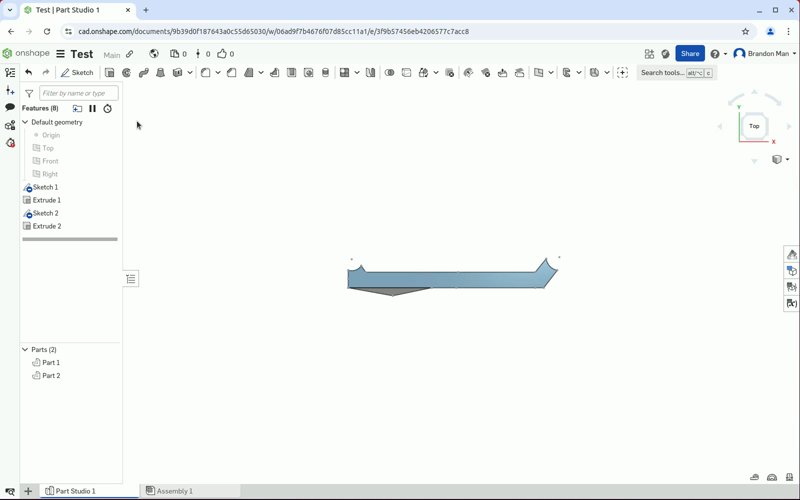
key(shift+h)
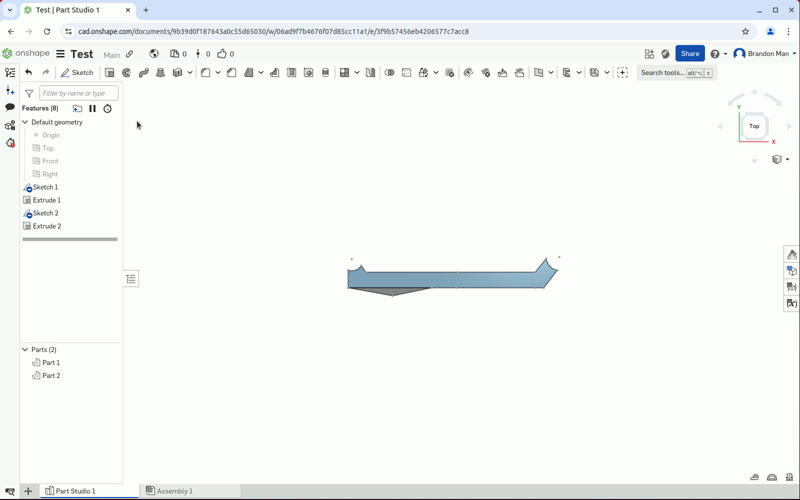
key(shift+7)
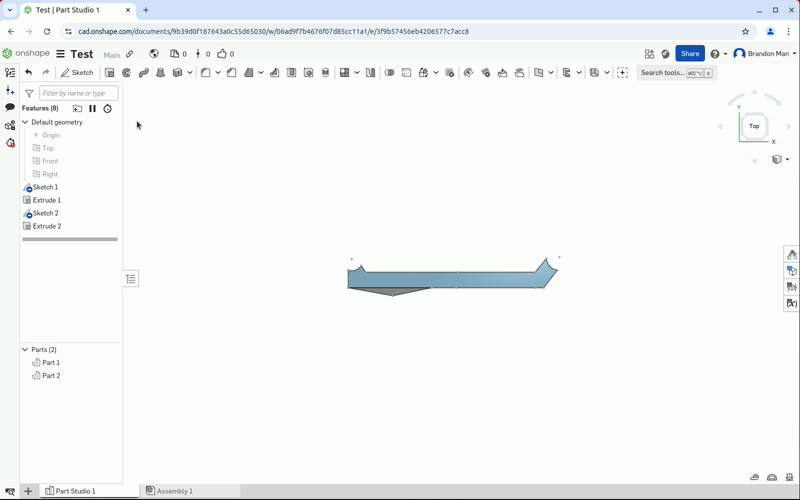
key(up, 3)
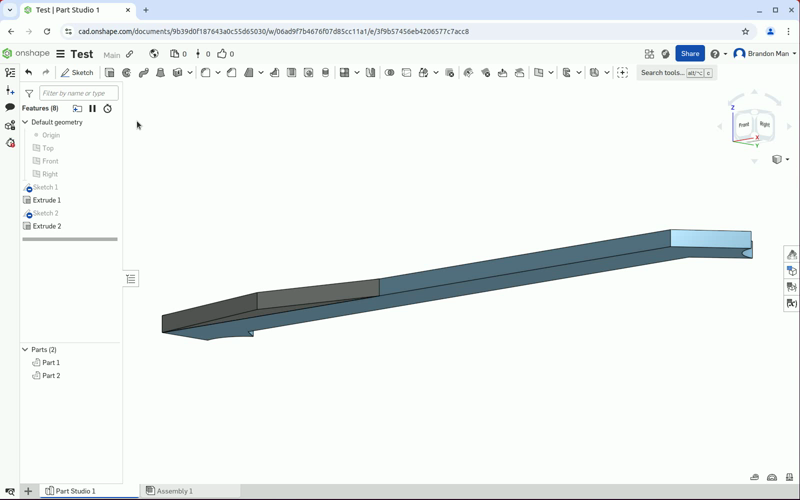
key(left, 3)
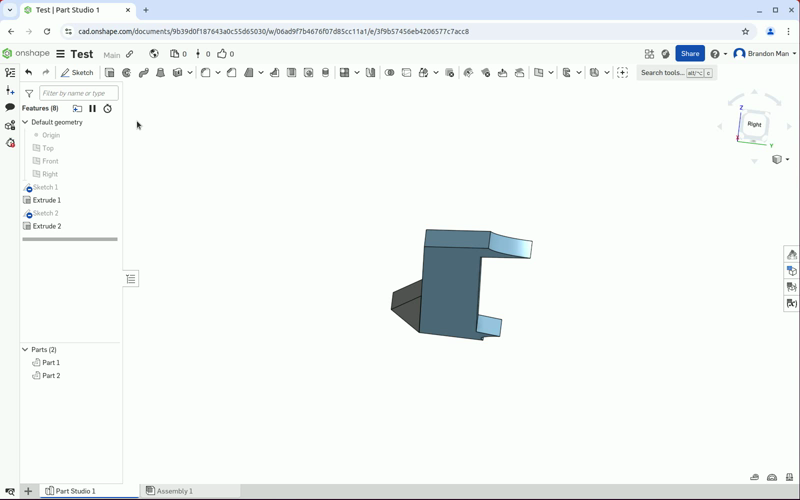
key(right, 3)
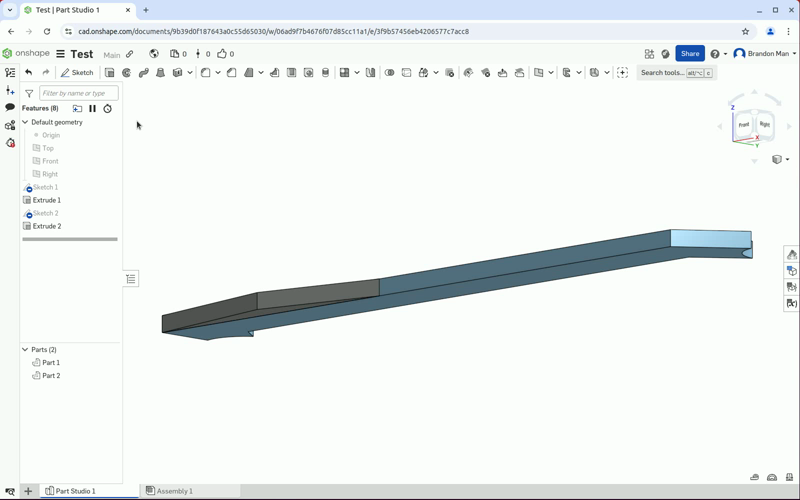
key(down, 3)
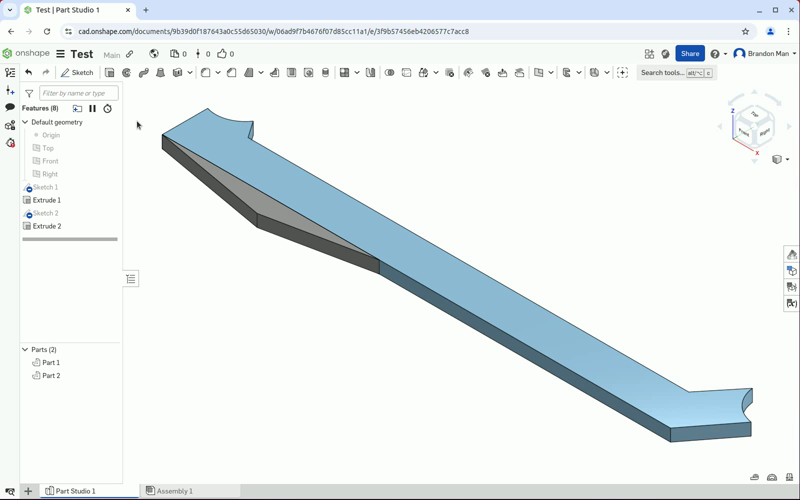
mouse_move(73, 189)
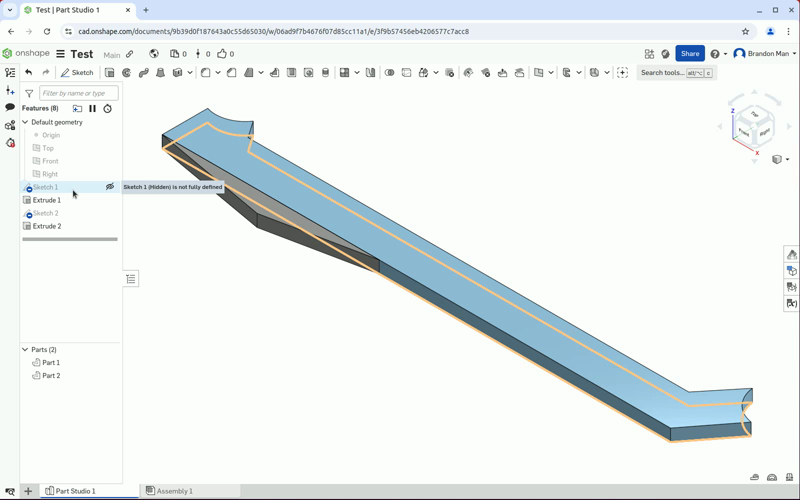
click(73, 189)